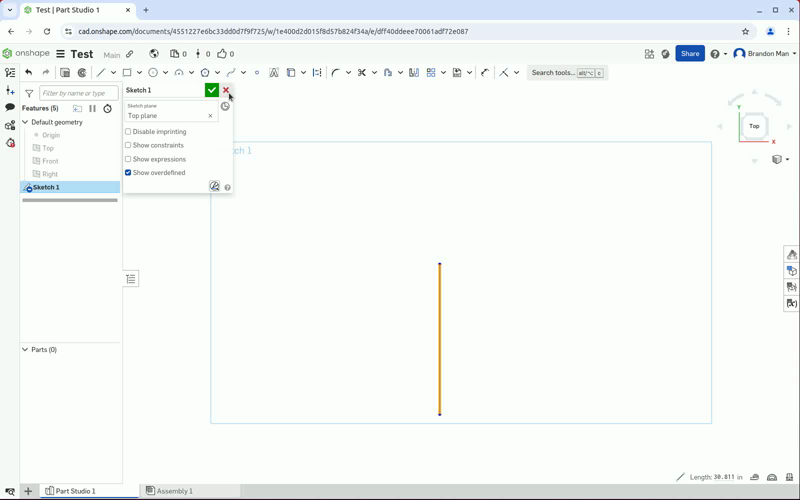
key(shift+h)
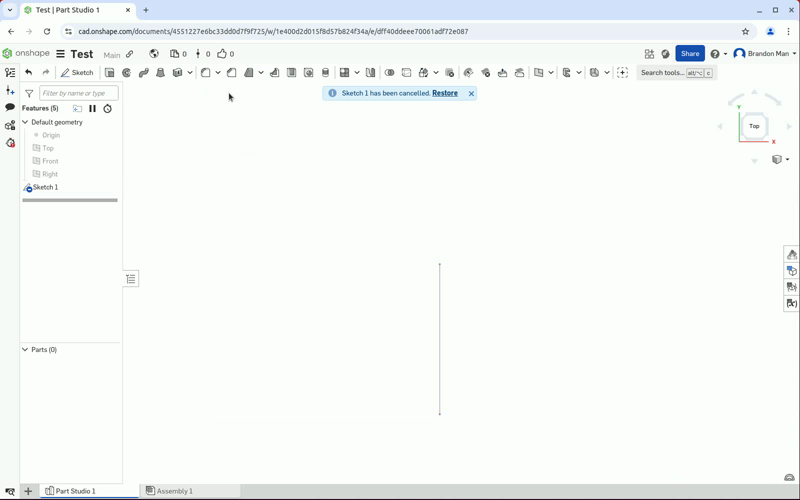
key(shift+s)
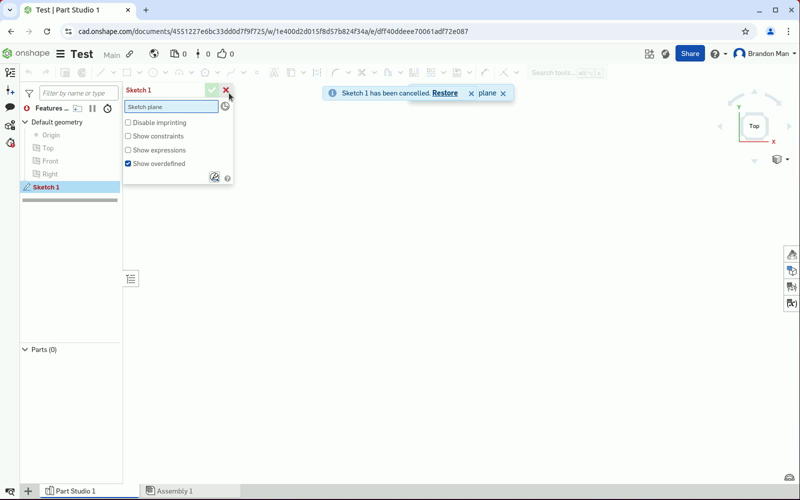
mouse_move(73, 150)
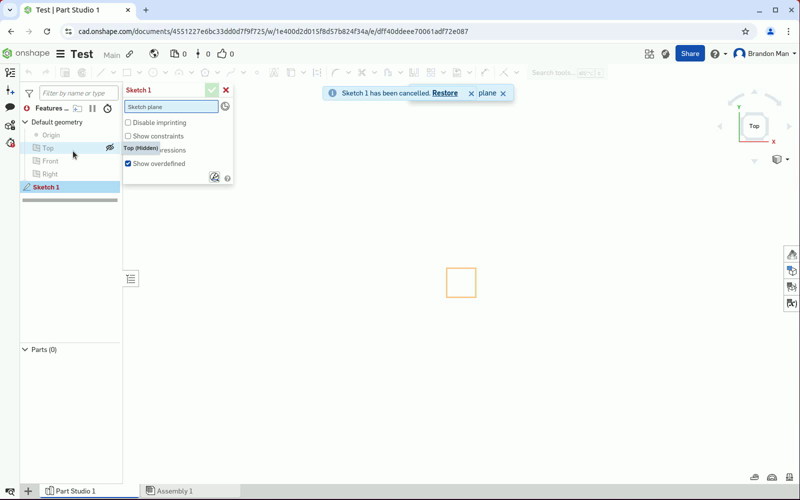
click(73, 150)
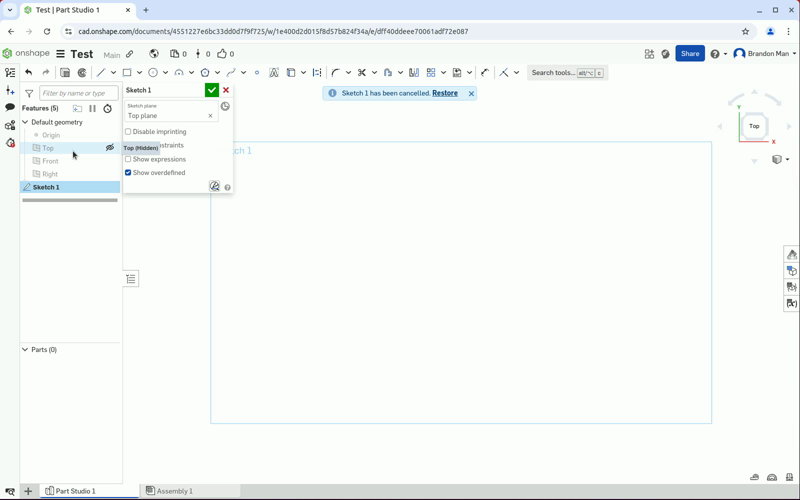
mouse_move(73, 352)
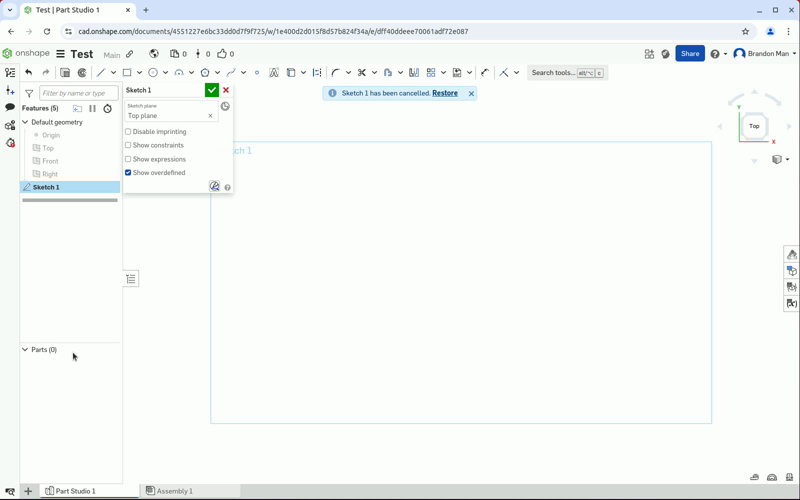
key(y)
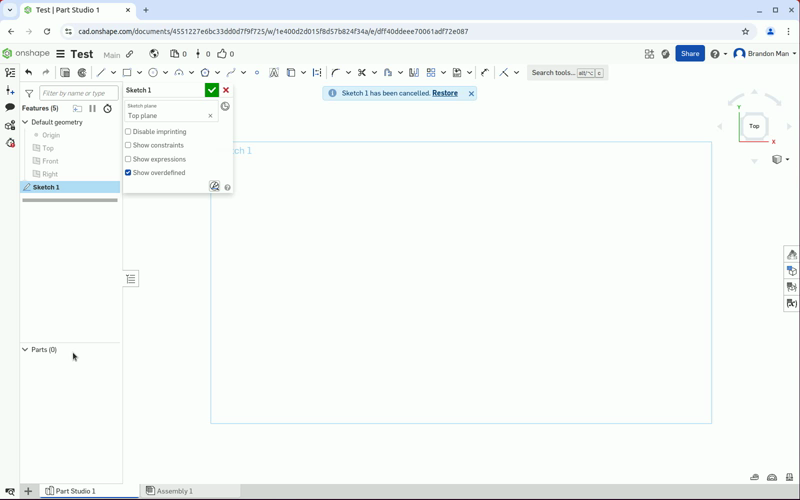
key(l)
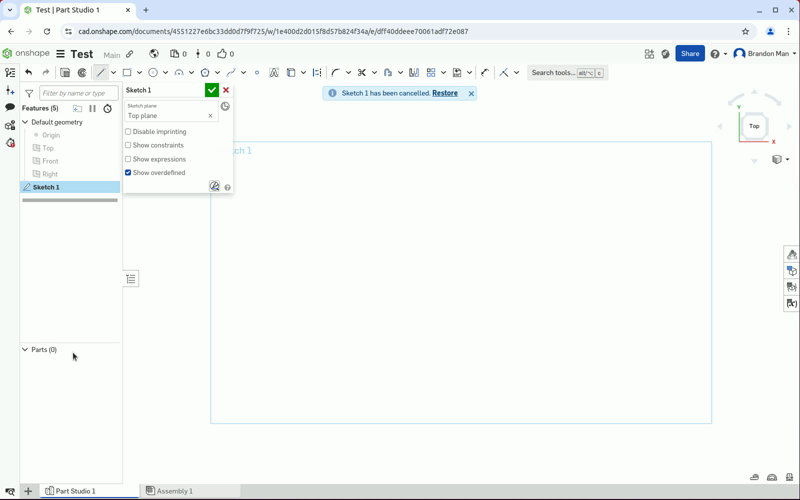
key_down(shift)
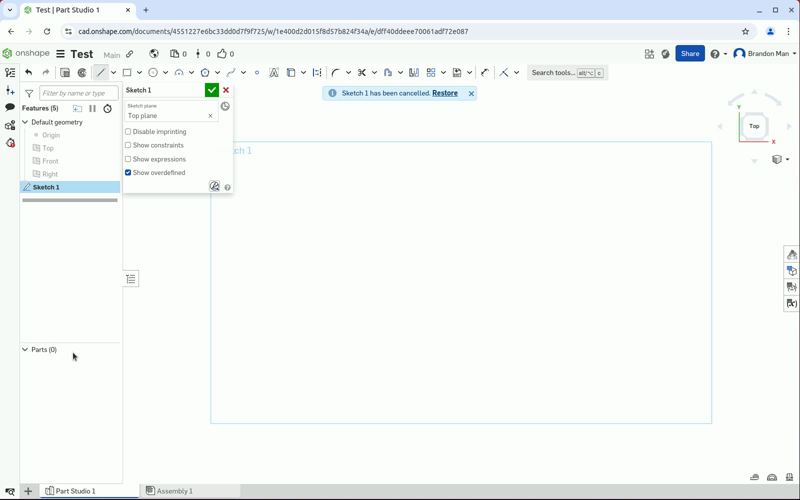
mouse_move(453, 343)
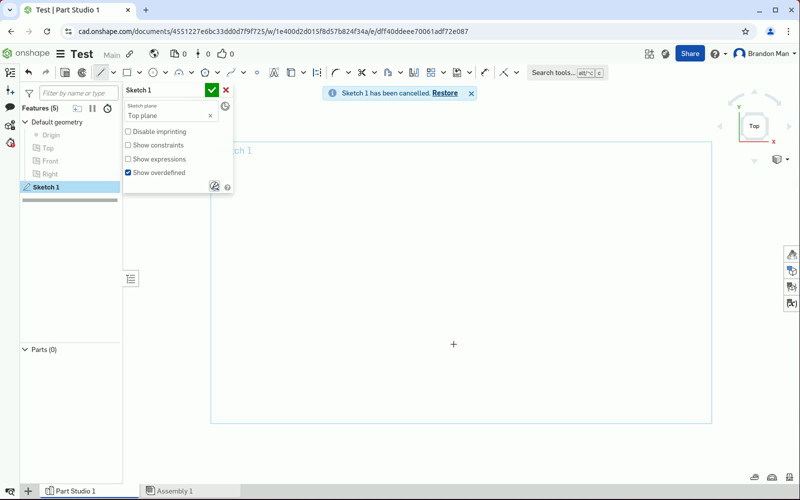
click(453, 343)
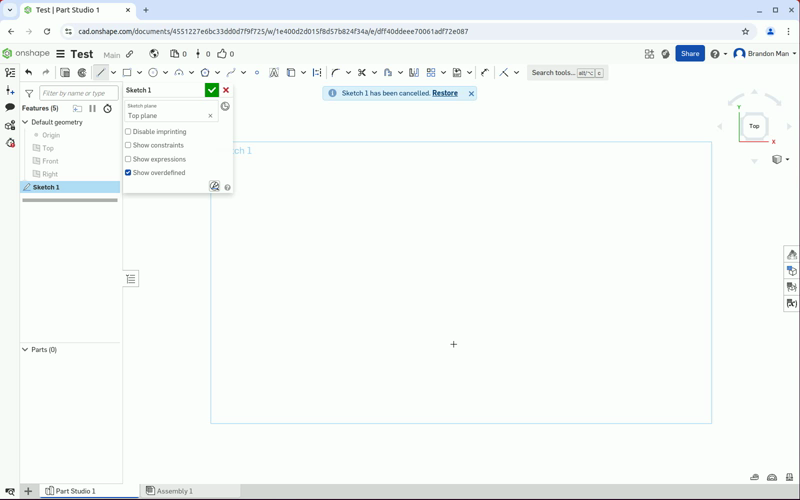
key_up(shift)
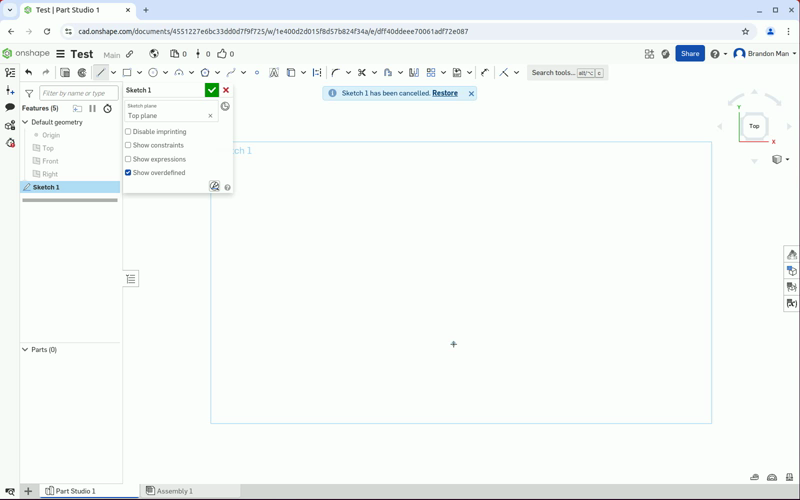
key_down(shift)
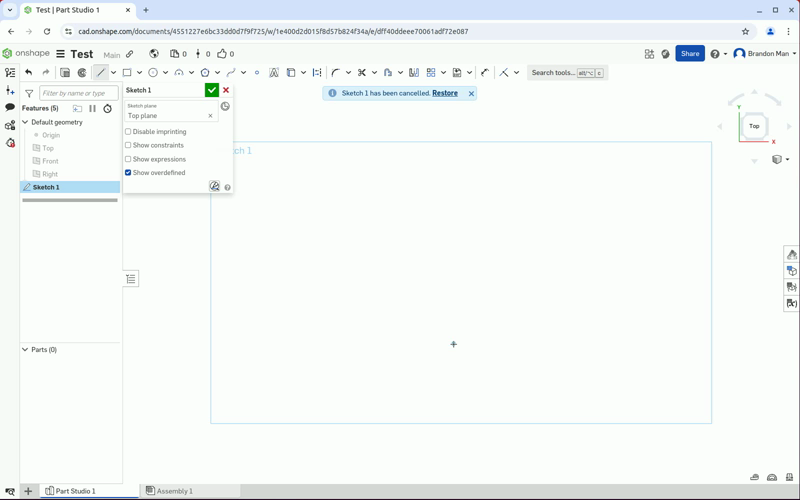
mouse_move(483, 343)
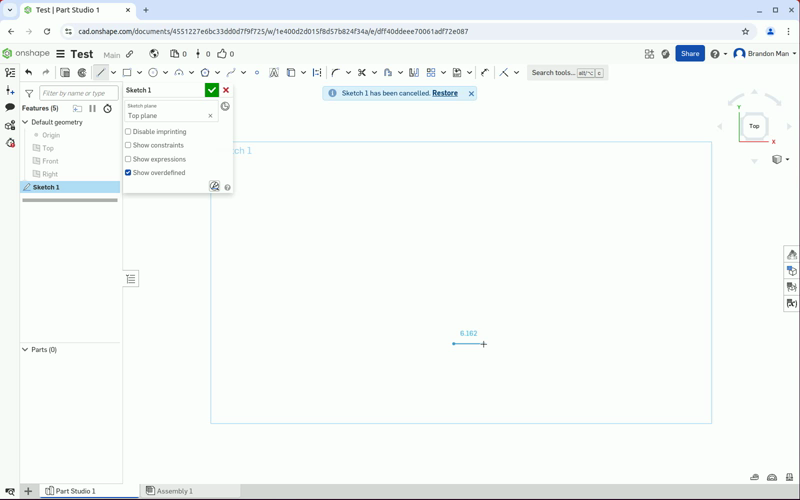
mouse_move(462, 343)
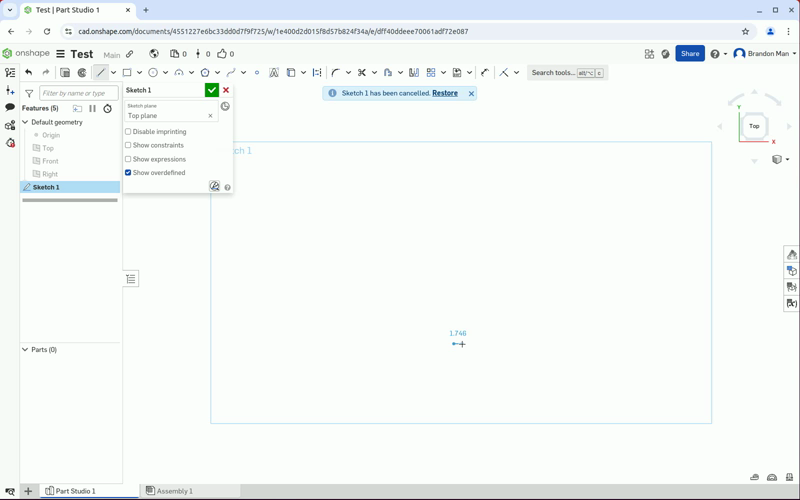
click(462, 343)
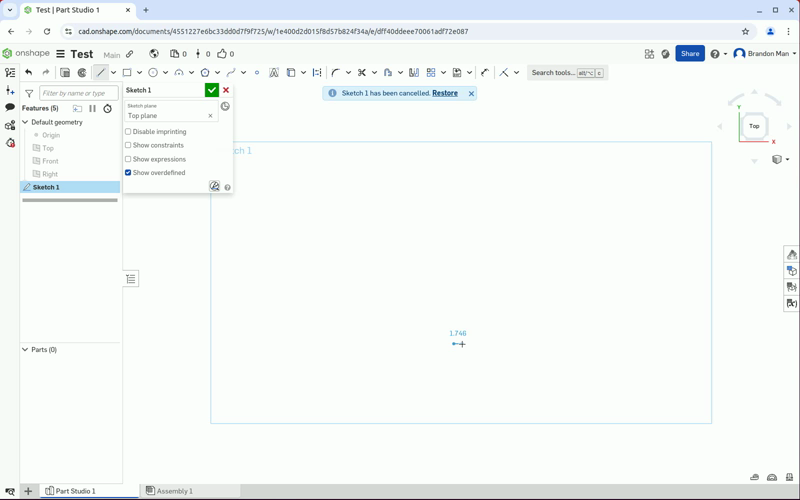
key_up(shift)
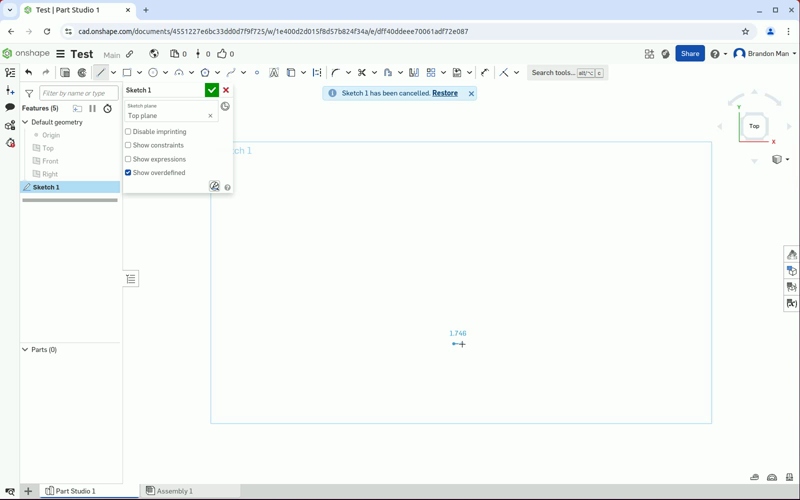
key_down(shift)
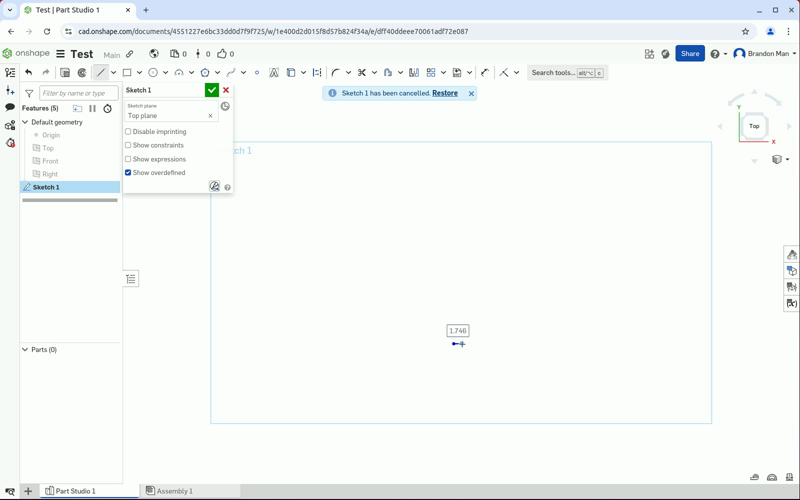
mouse_move(462, 253)
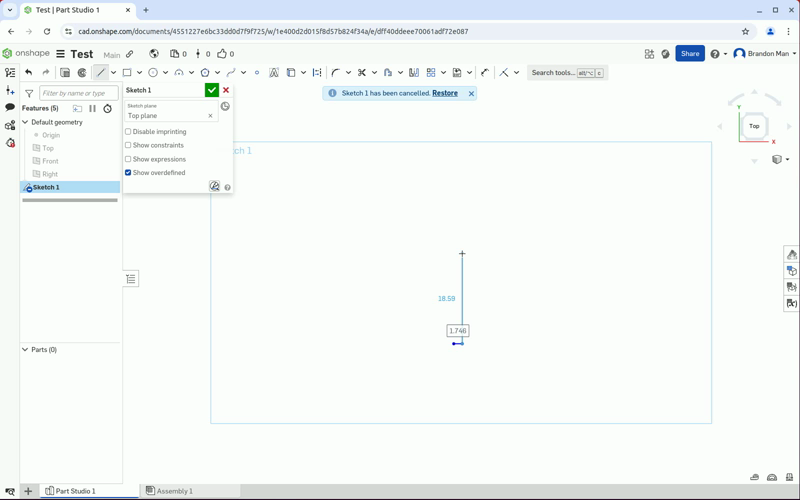
click(462, 253)
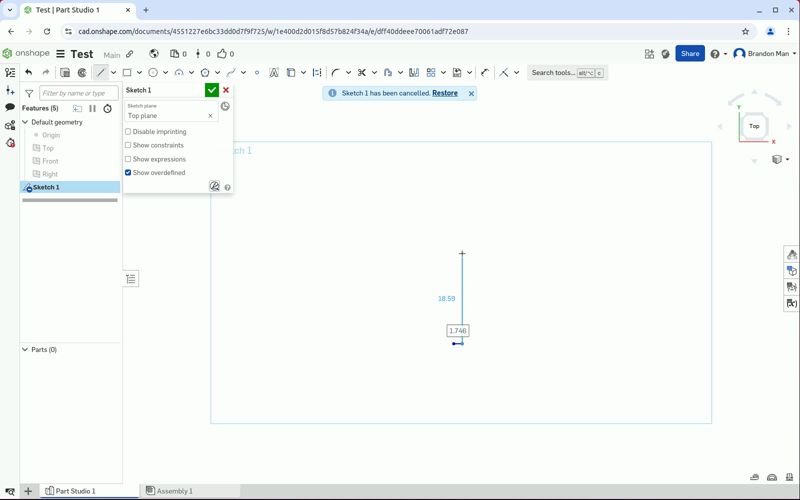
key_up(shift)
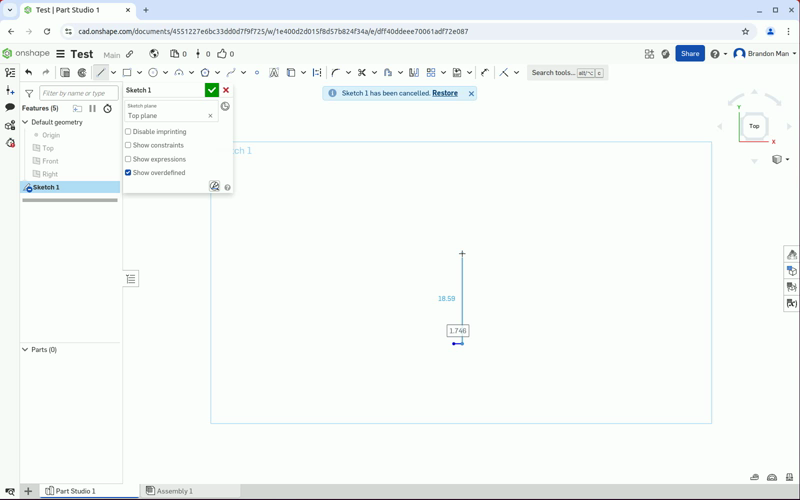
key_down(shift)
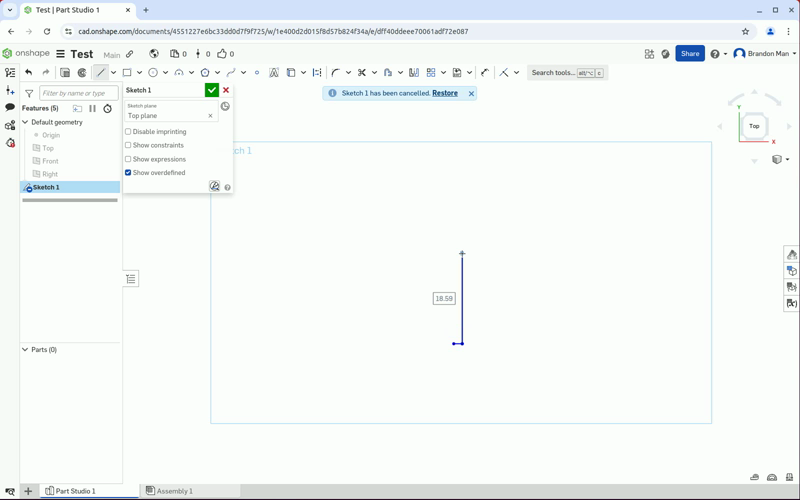
mouse_move(492, 253)
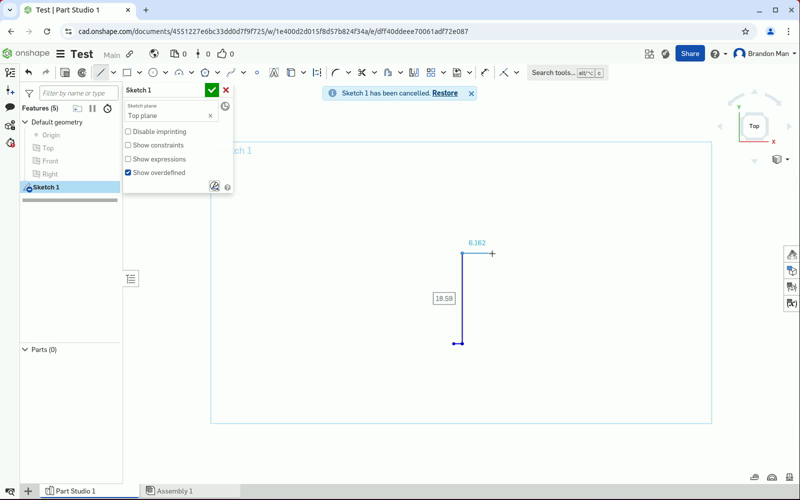
mouse_move(453, 253)
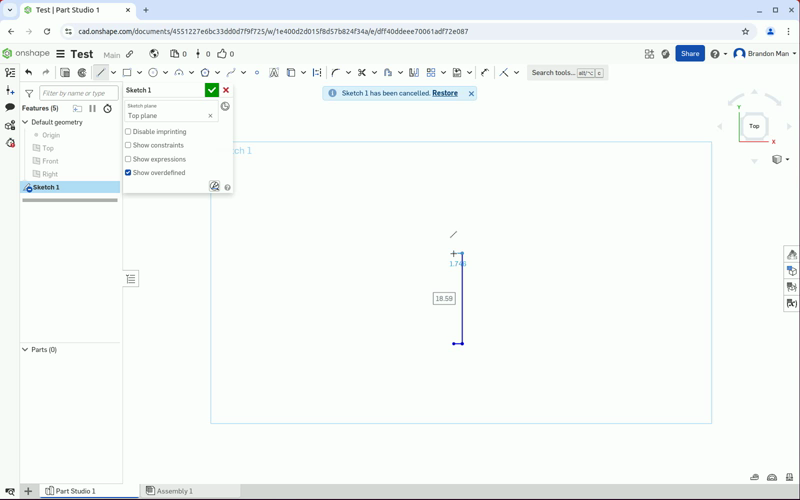
click(453, 253)
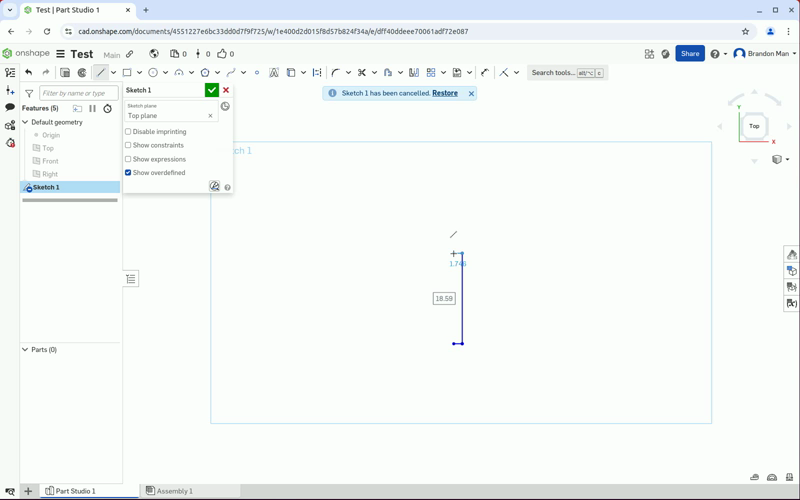
key_up(shift)
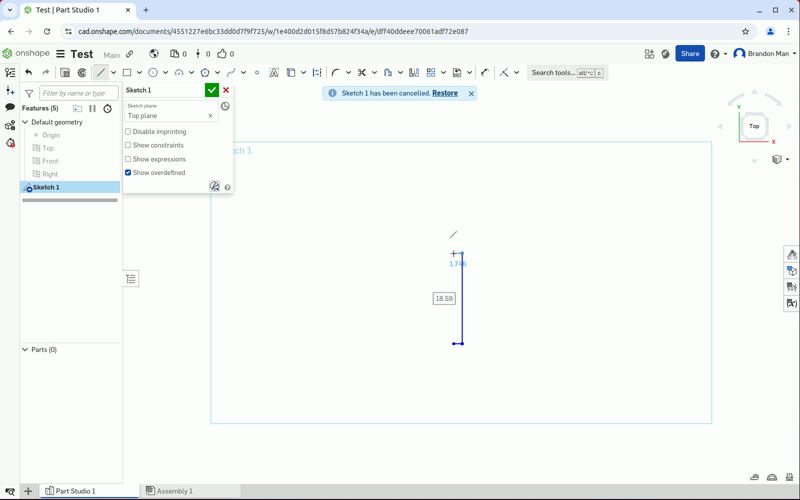
key_down(shift)
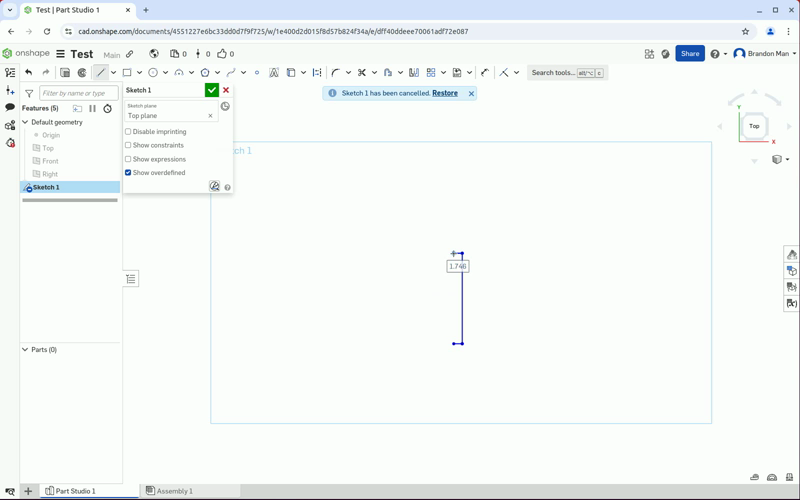
mouse_move(453, 343)
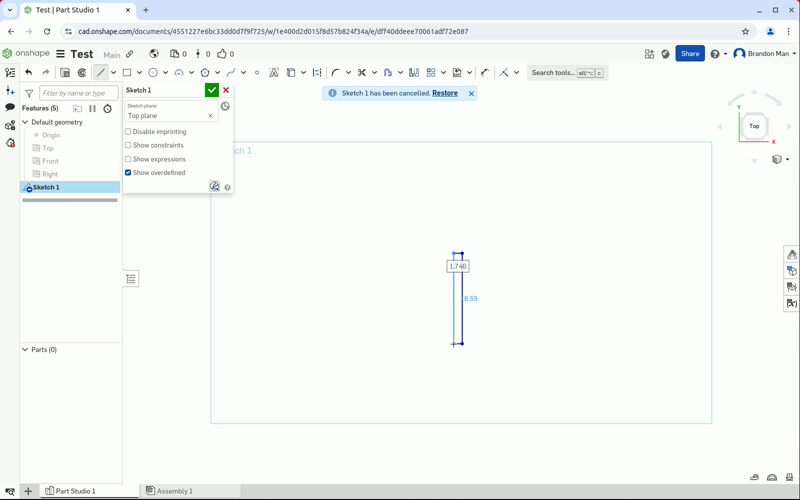
key_up(shift)
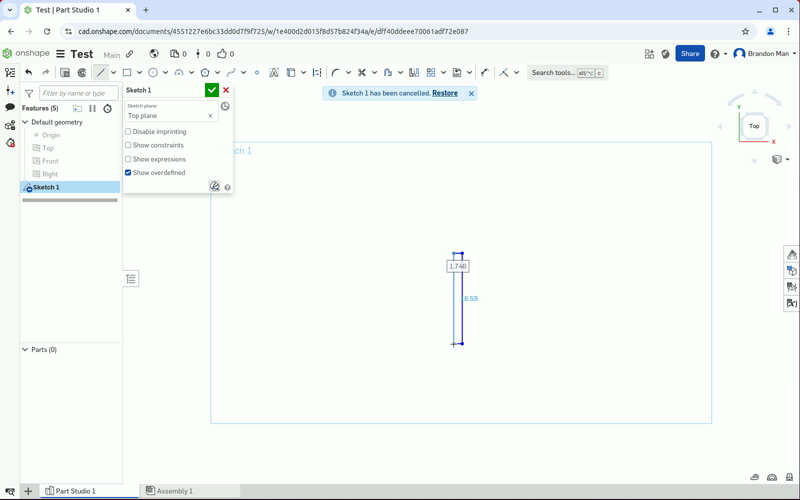
click(453, 343)
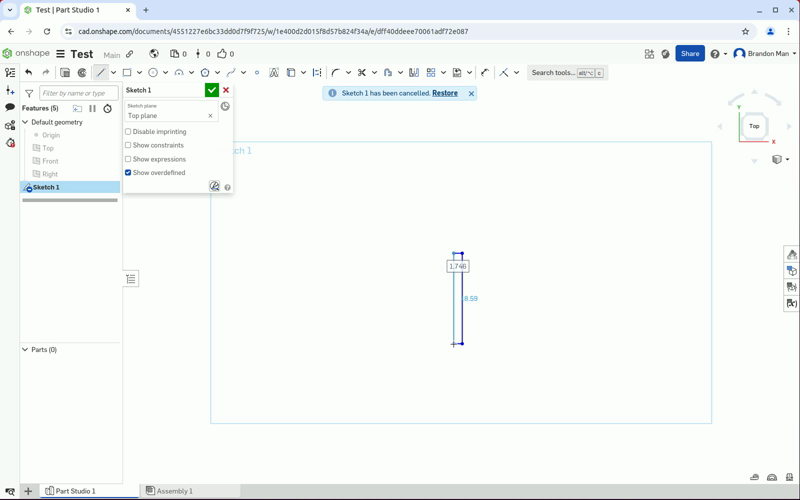
key(esc)
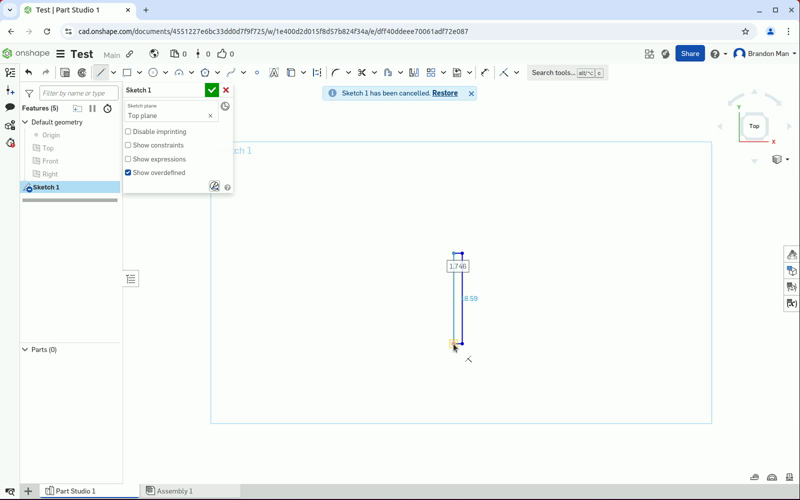
mouse_move(455, 260)
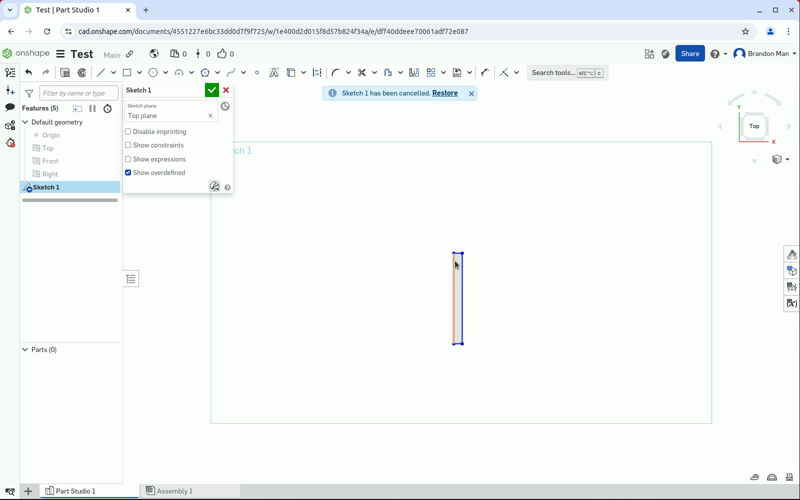
scroll(6)
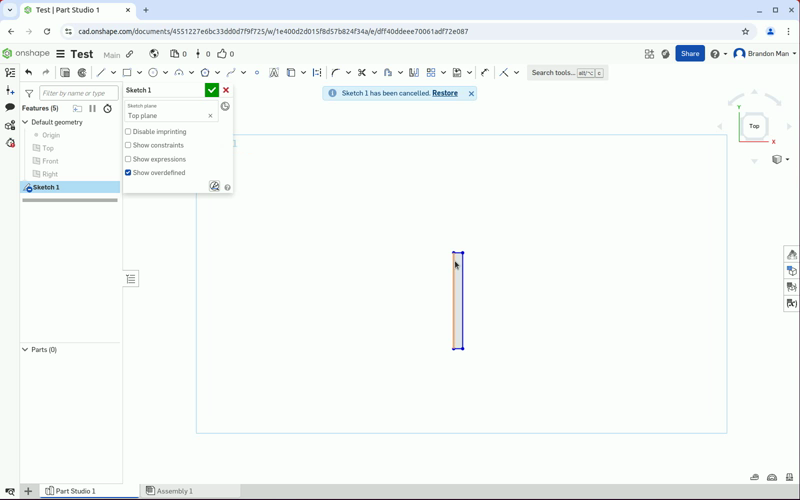
scroll(6)
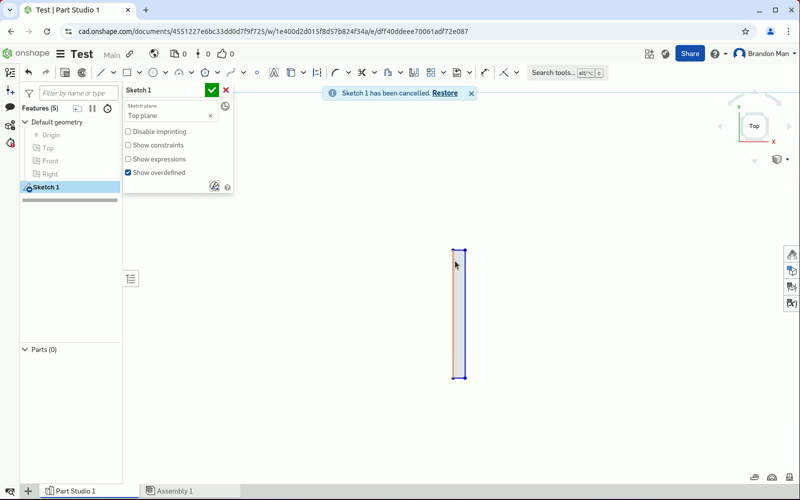
scroll(6)
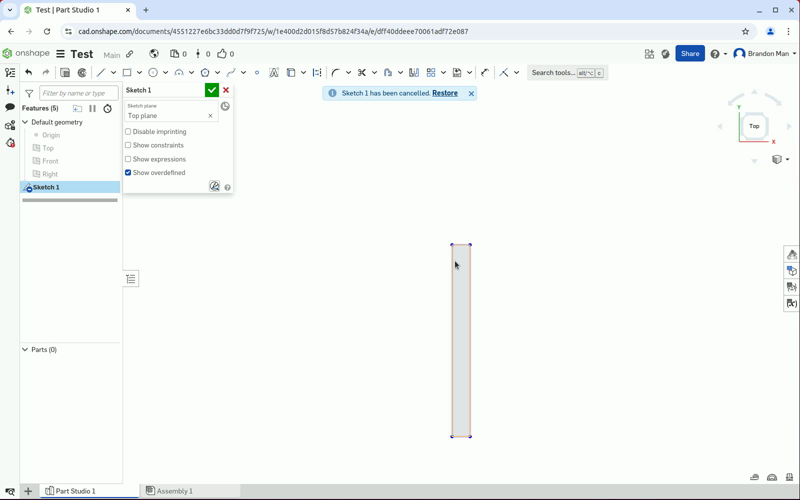
scroll(6)
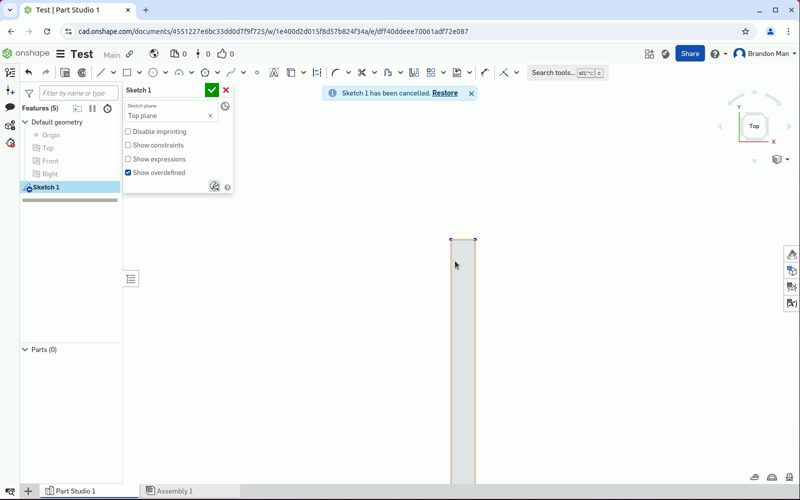
scroll(6)
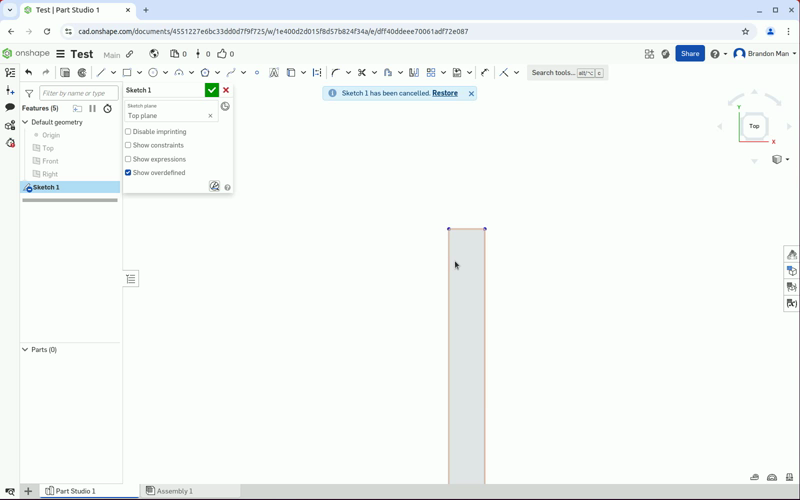
scroll(6)
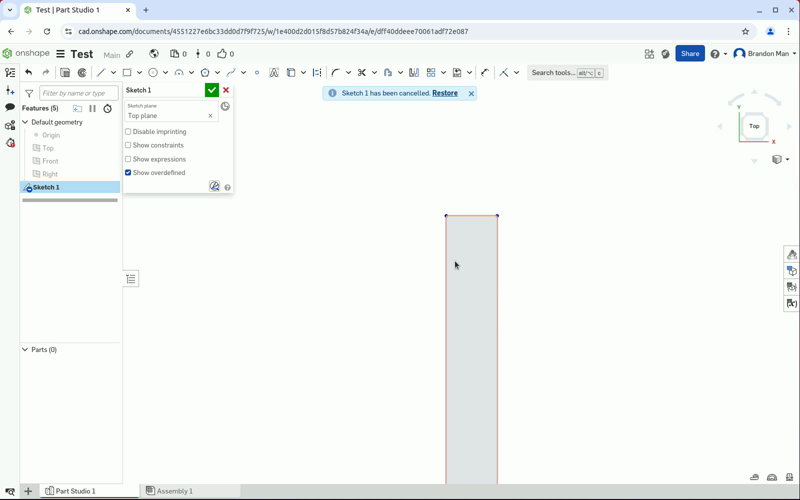
scroll(6)
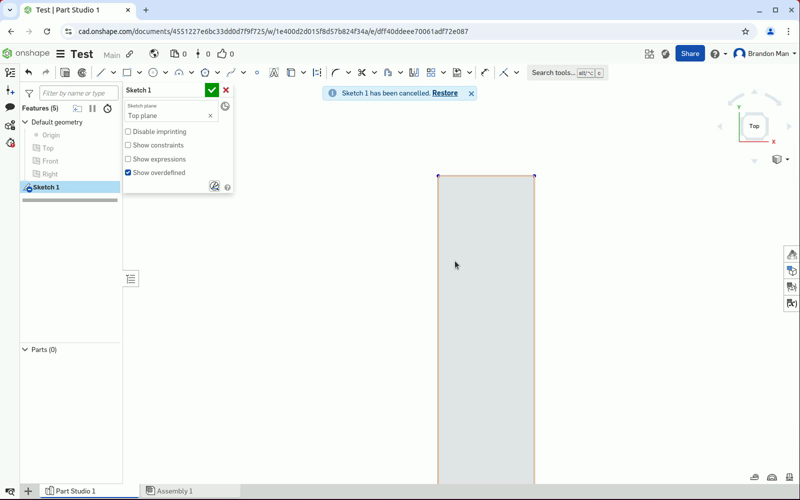
click(455, 260)
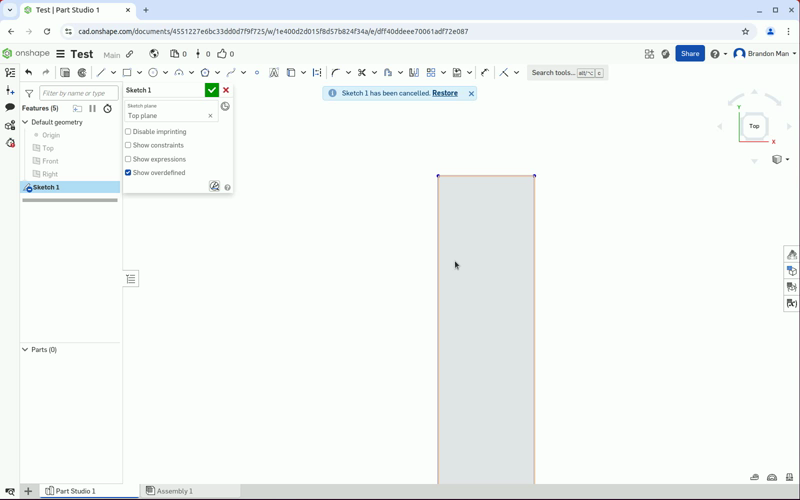
scroll(-6)
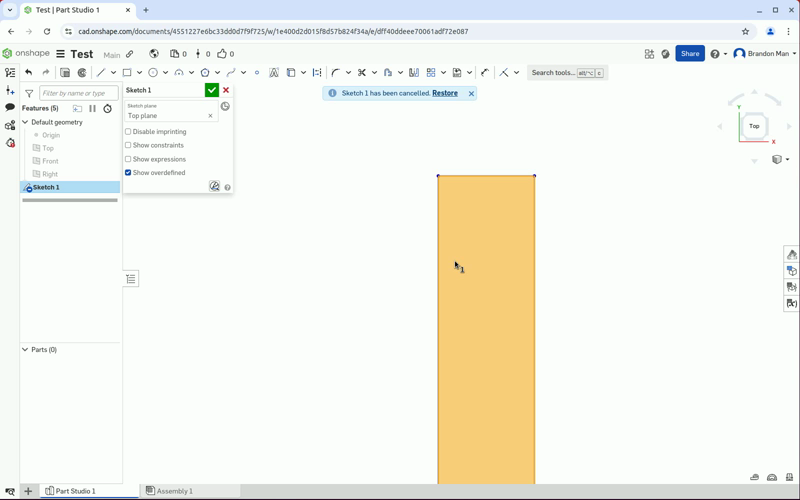
scroll(-6)
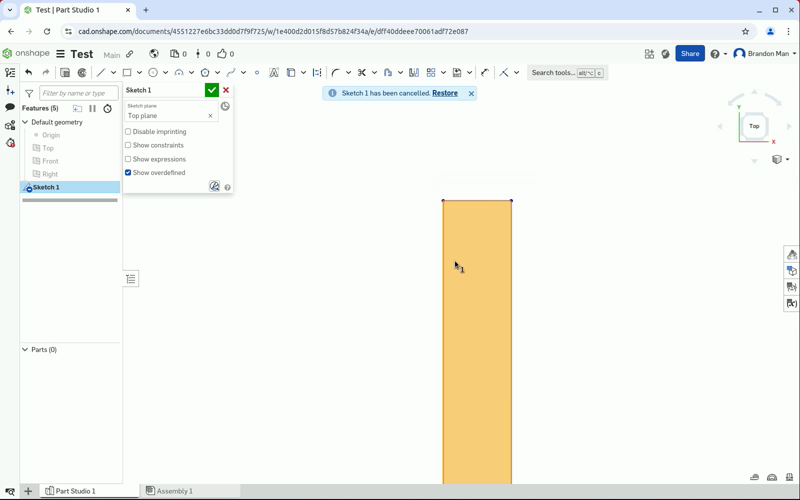
scroll(-6)
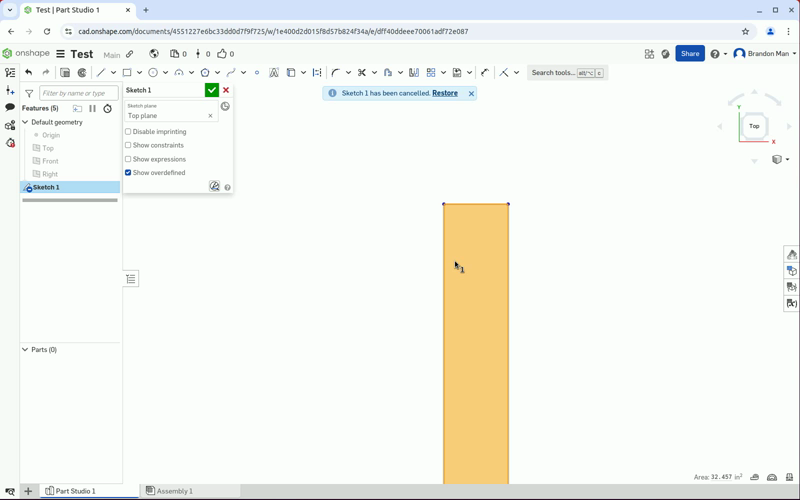
scroll(-6)
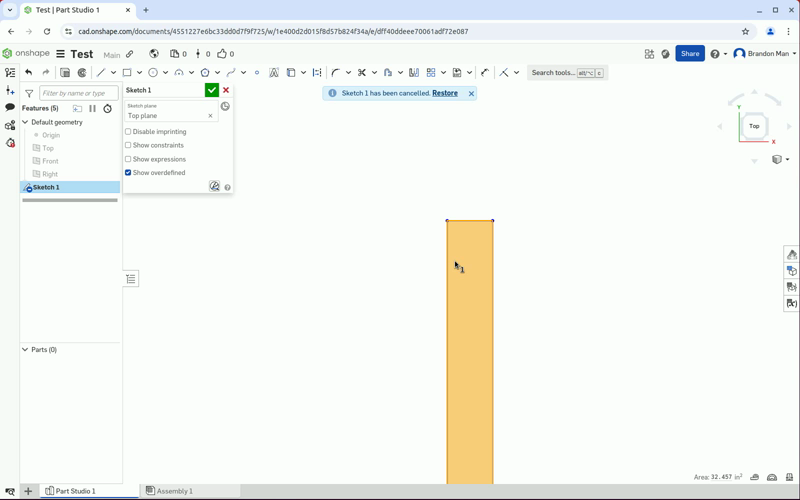
scroll(-6)
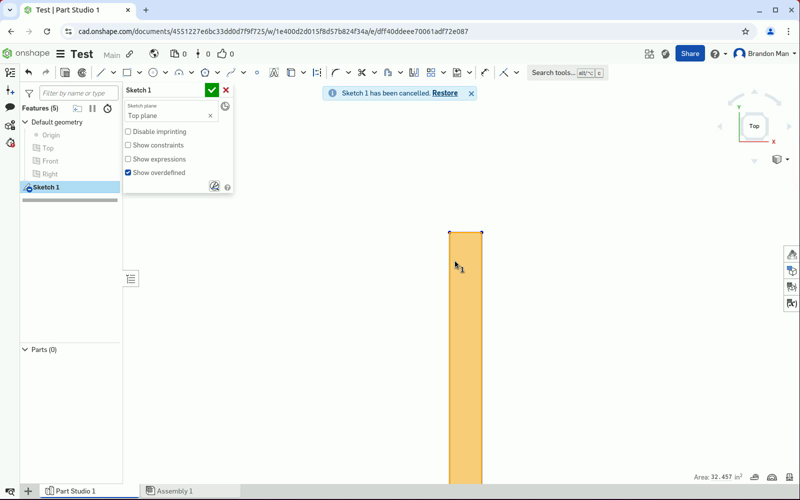
scroll(-6)
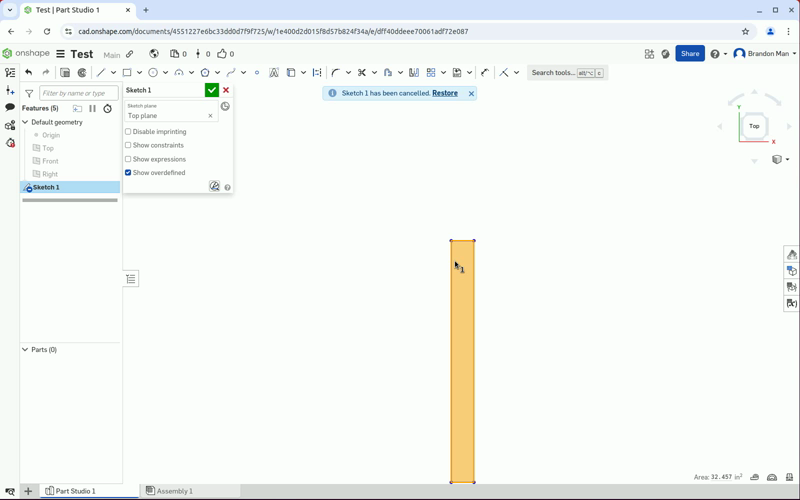
scroll(-6)
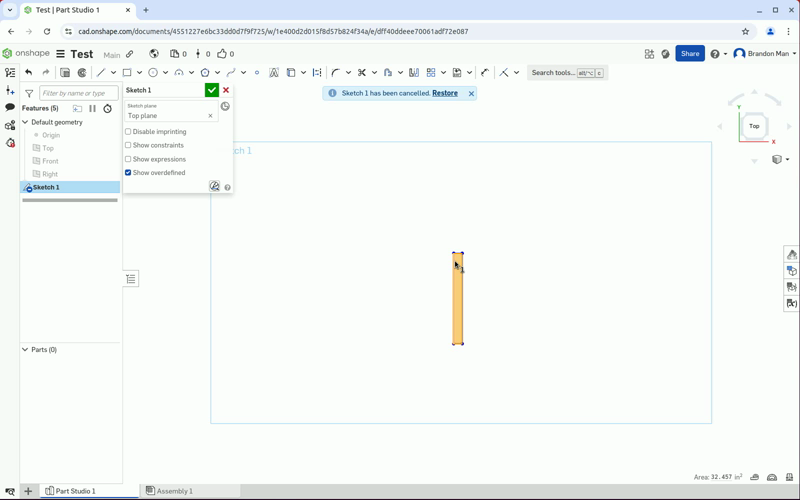
mouse_move(73, 352)
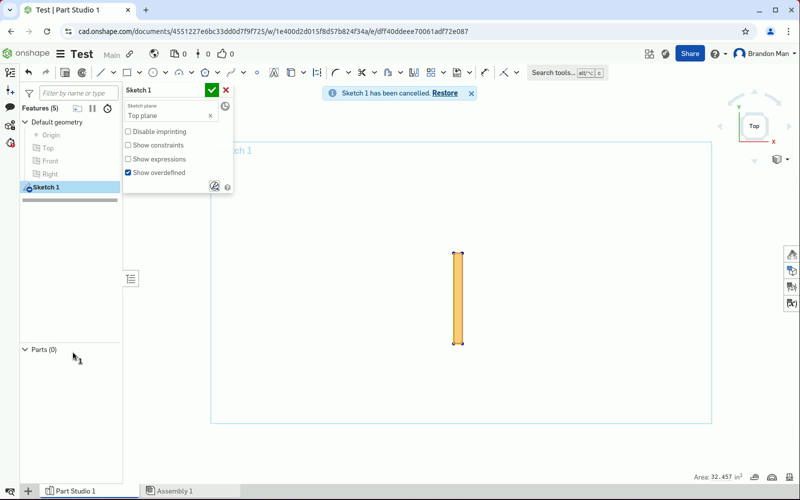
key(shift+y)
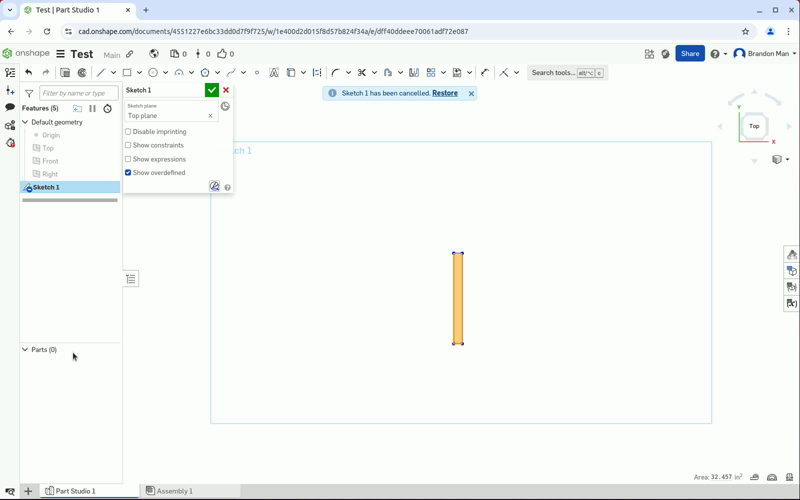
key(shift+e)
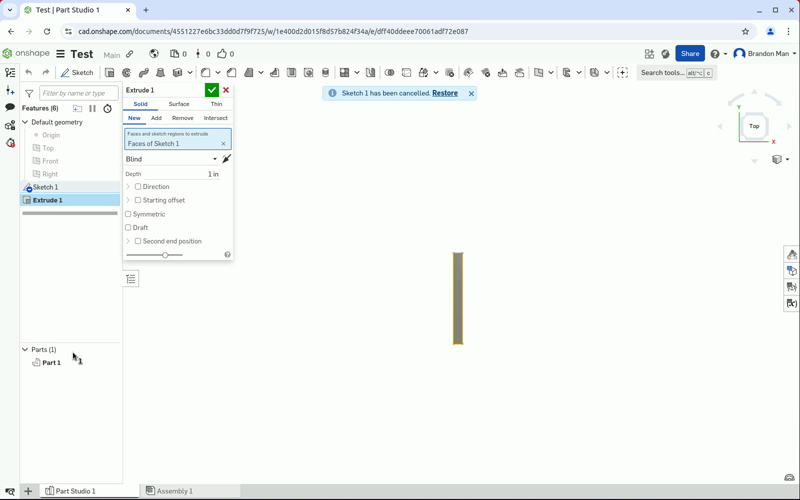
mouse_move(143, 106)
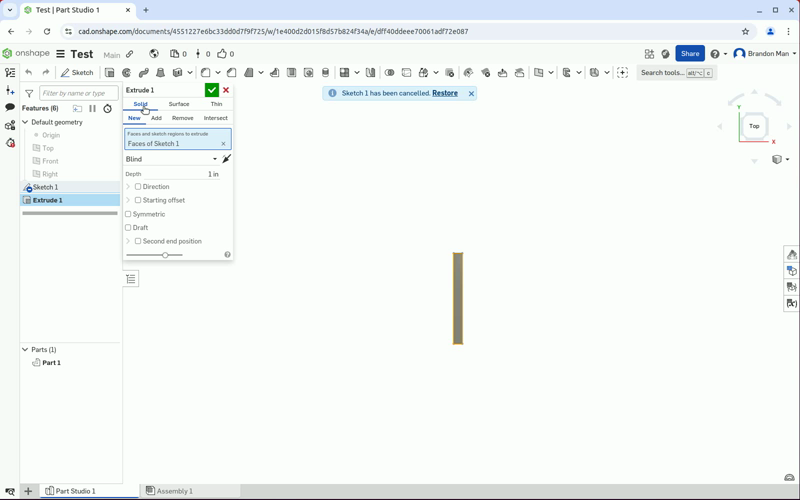
click(143, 106)
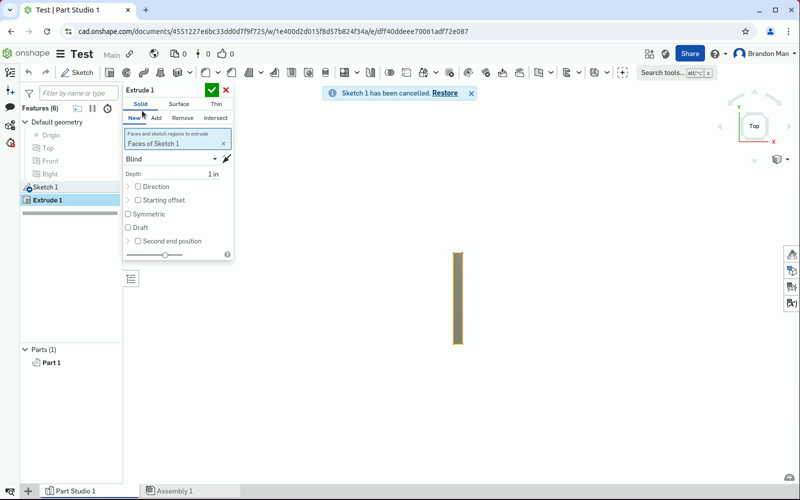
mouse_move(137, 120)
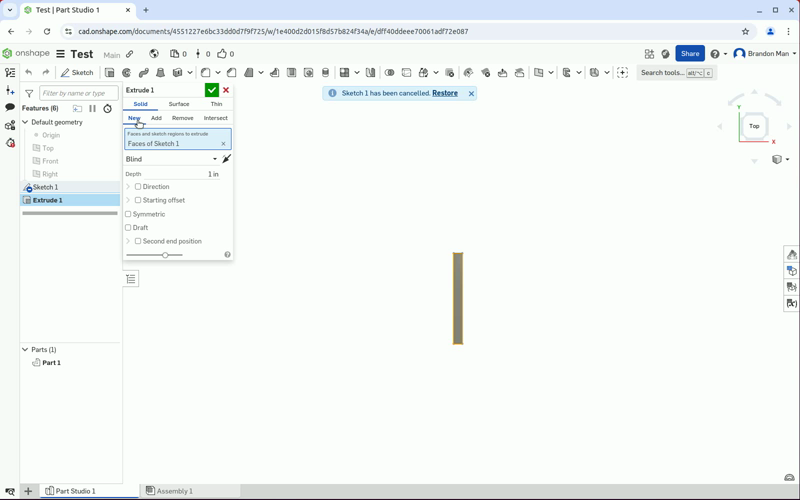
click(137, 120)
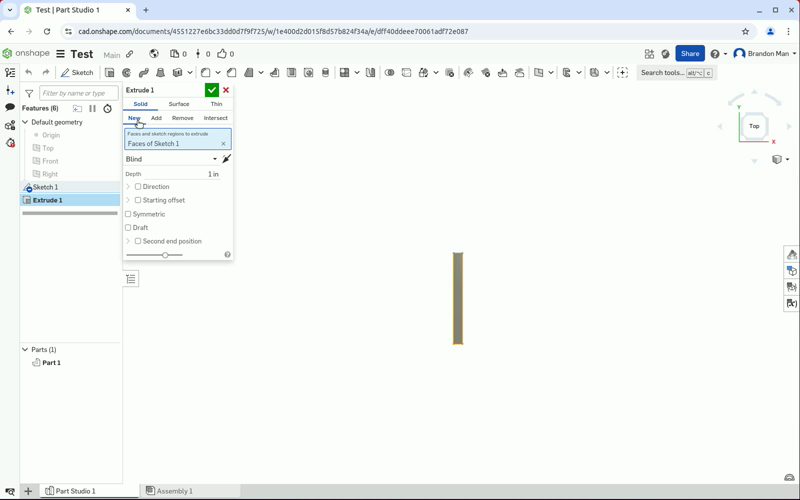
key(tab, 4)
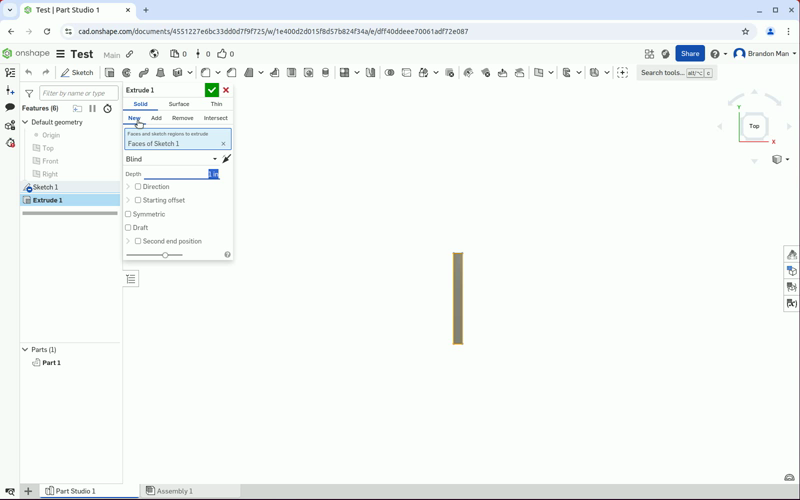
text(23.108)
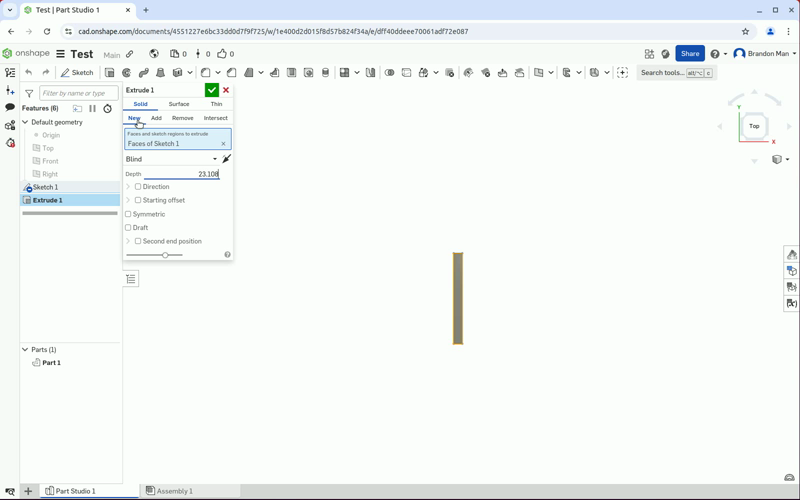
key(enter)
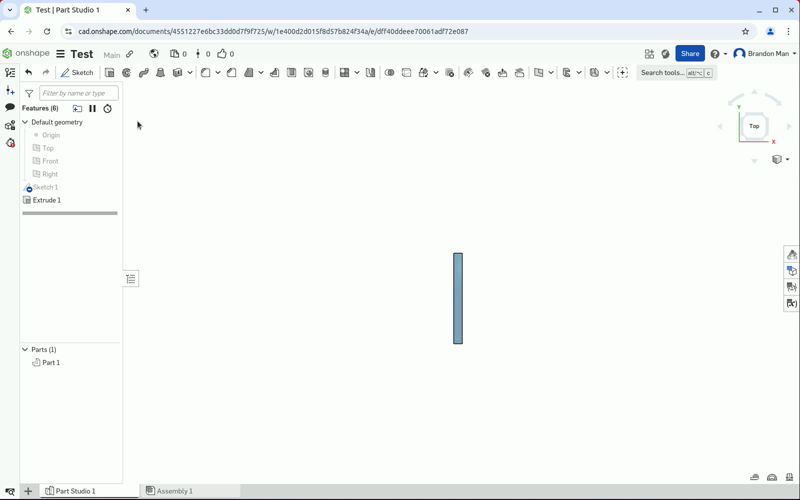
key(shift+h)
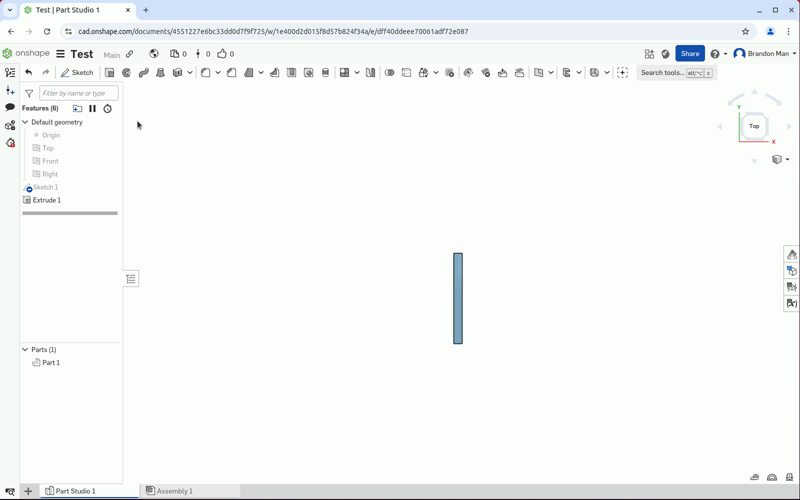
key(shift+h)
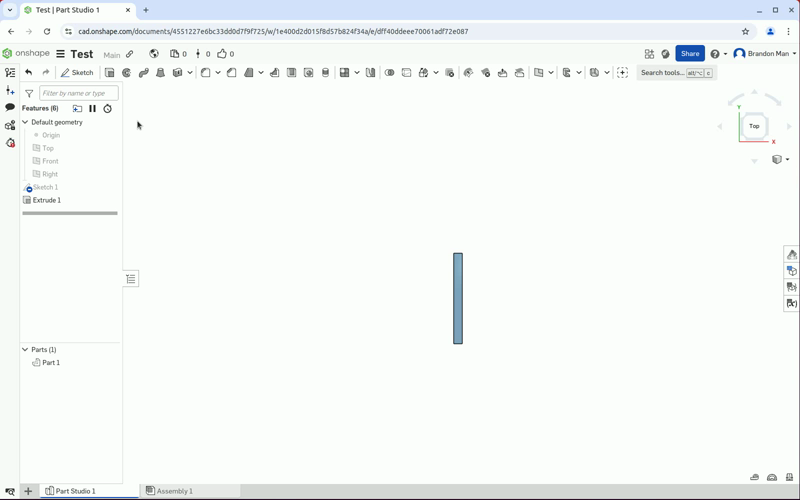
mouse_move(73, 189)
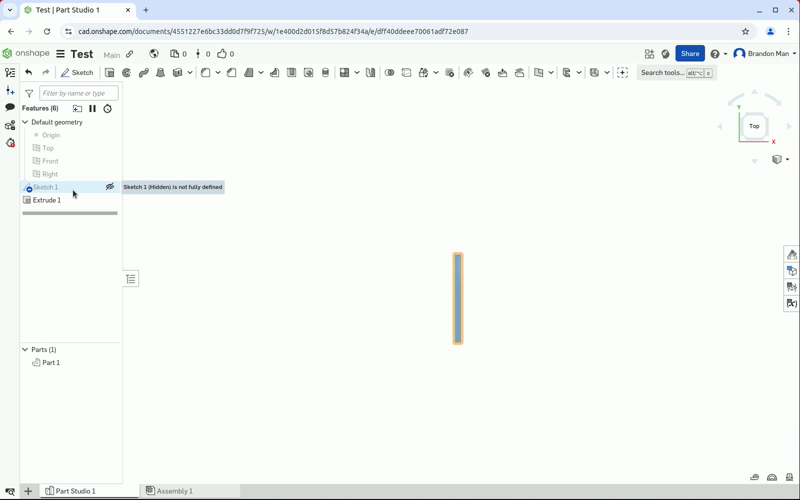
click(73, 189)
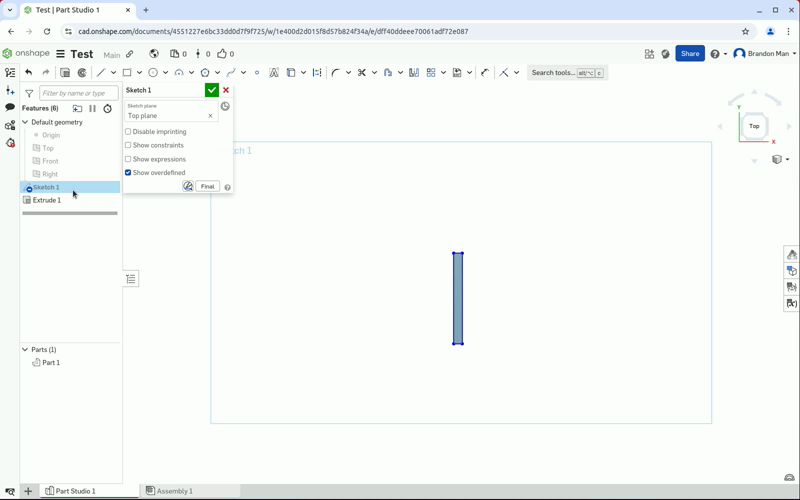
mouse_move(229, 92)
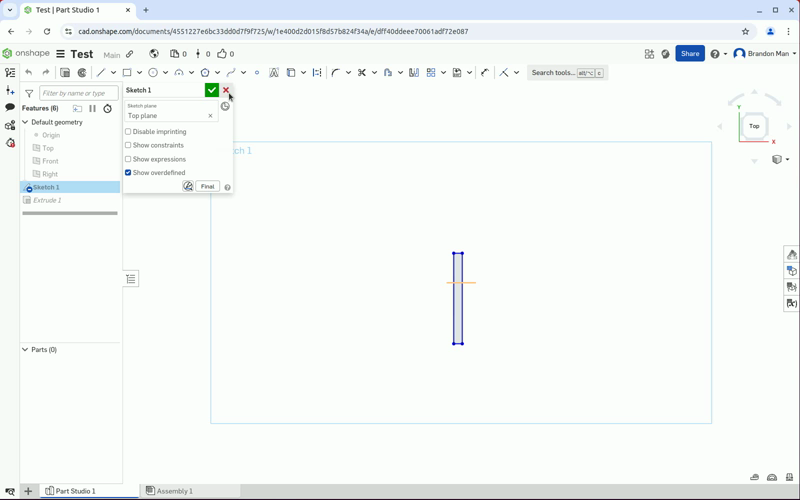
click(229, 92)
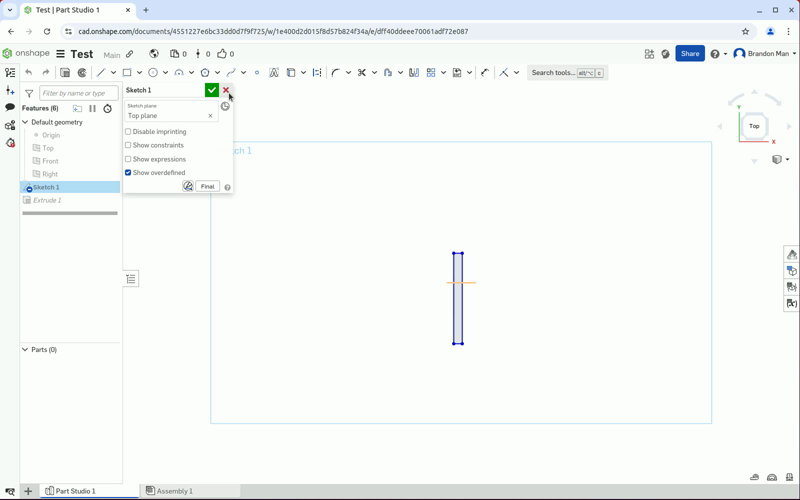
key(shift+s)
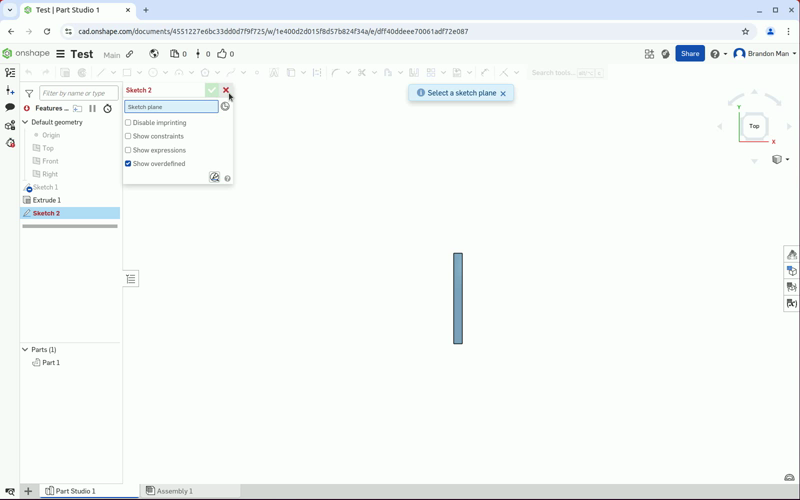
mouse_move(73, 150)
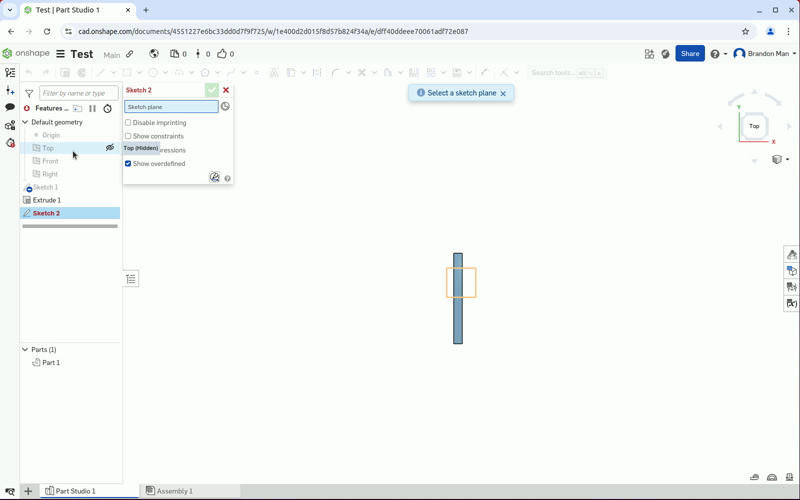
click(73, 150)
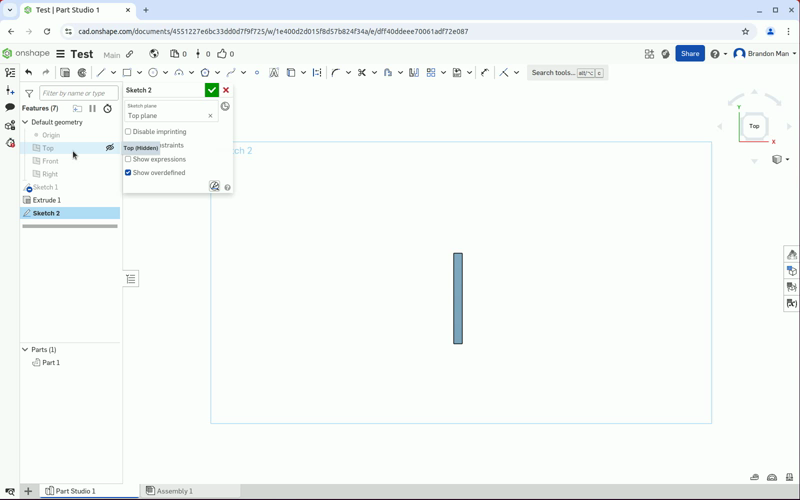
mouse_move(73, 352)
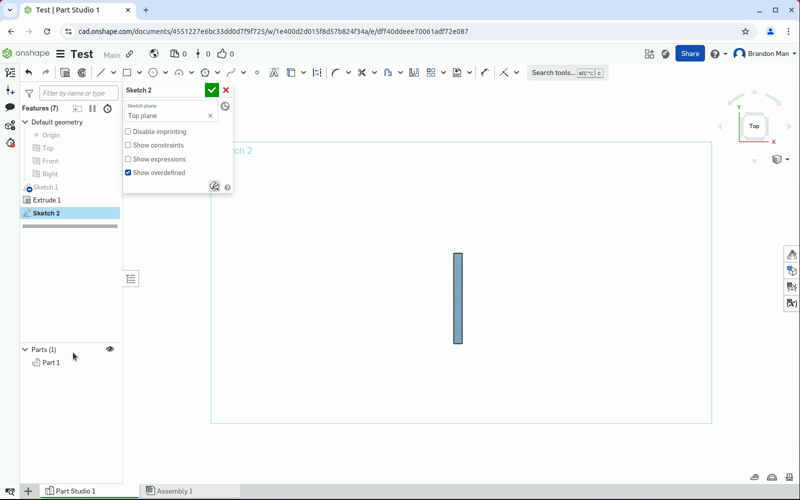
key(y)
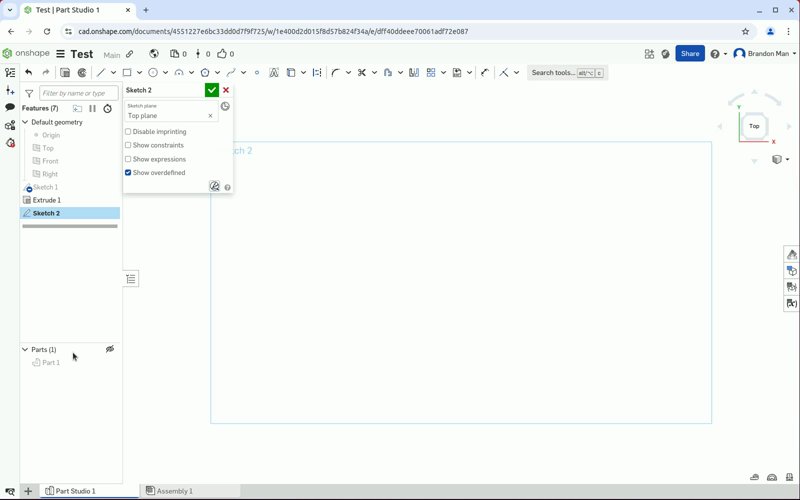
key(l)
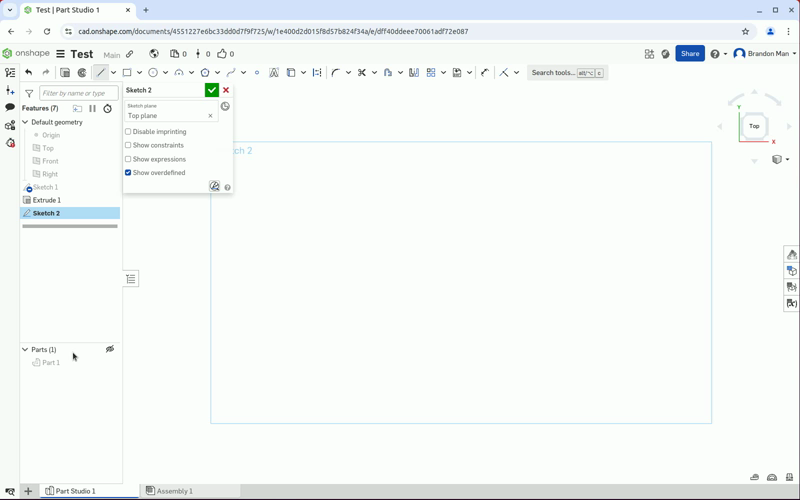
key_down(shift)
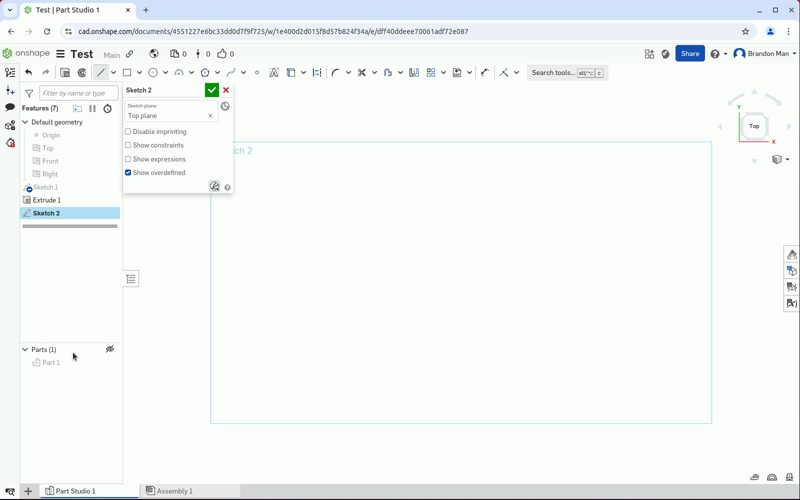
mouse_move(412, 343)
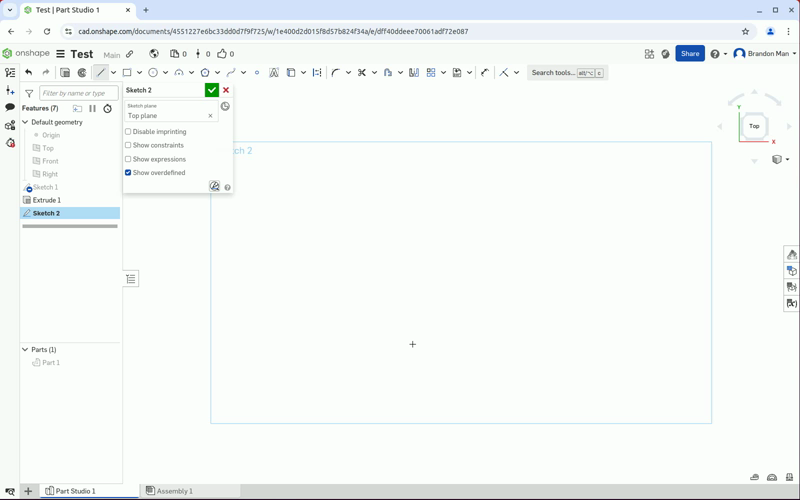
click(412, 343)
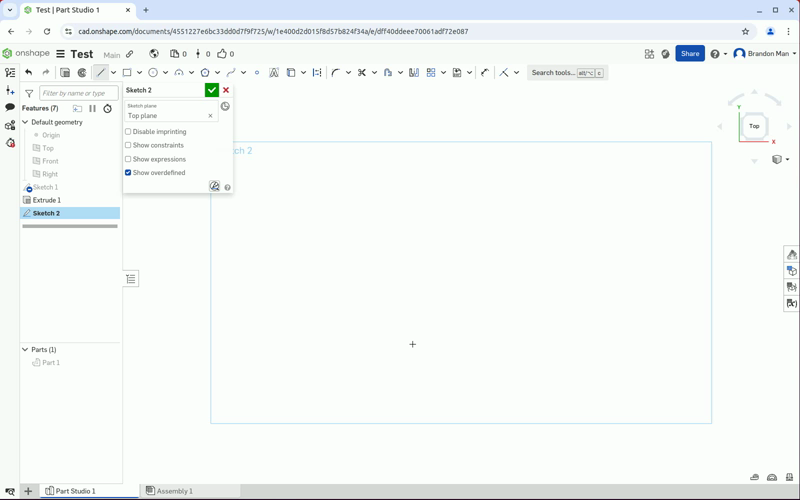
key_up(shift)
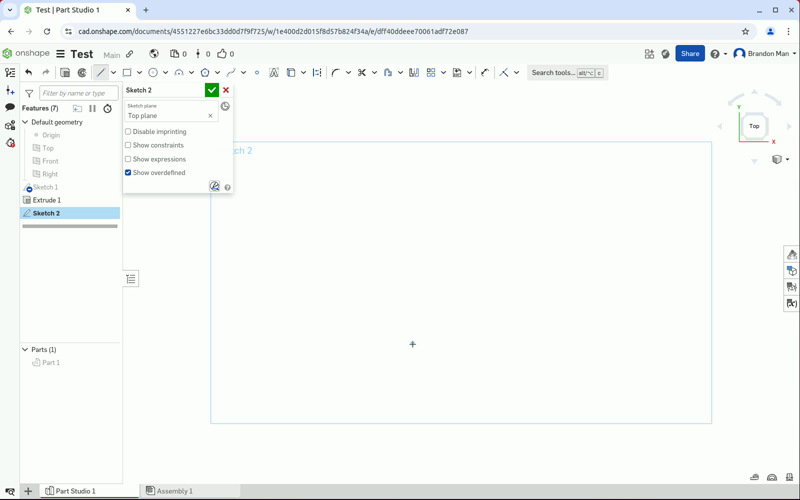
key_down(shift)
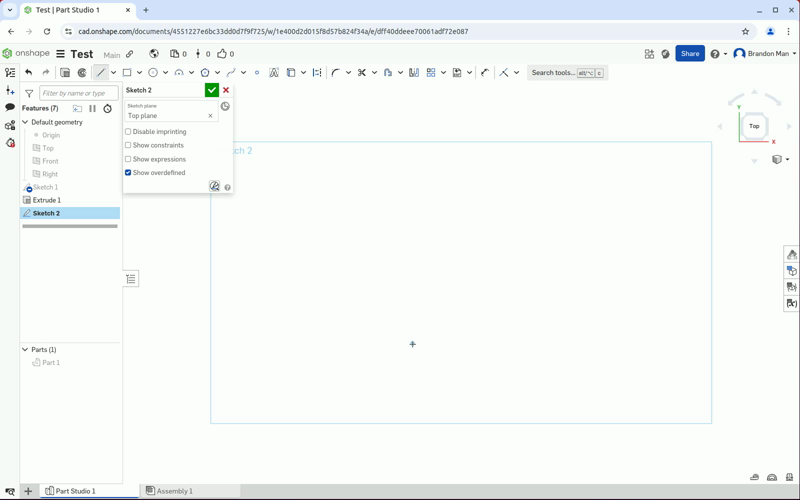
mouse_move(442, 343)
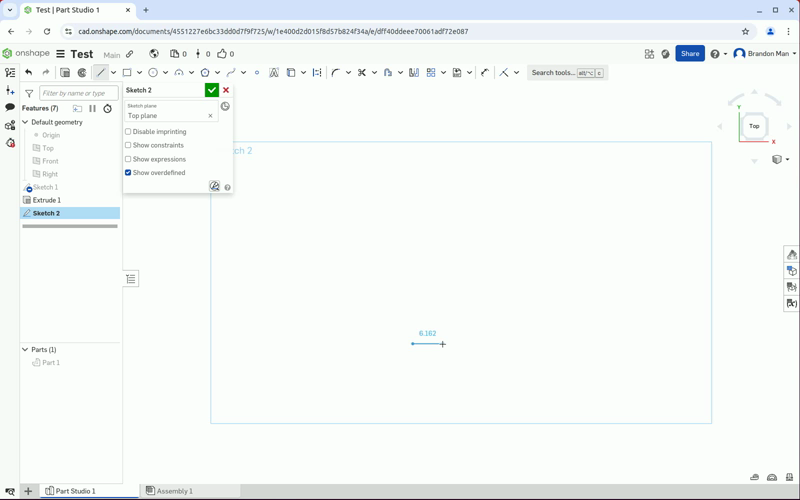
mouse_move(453, 343)
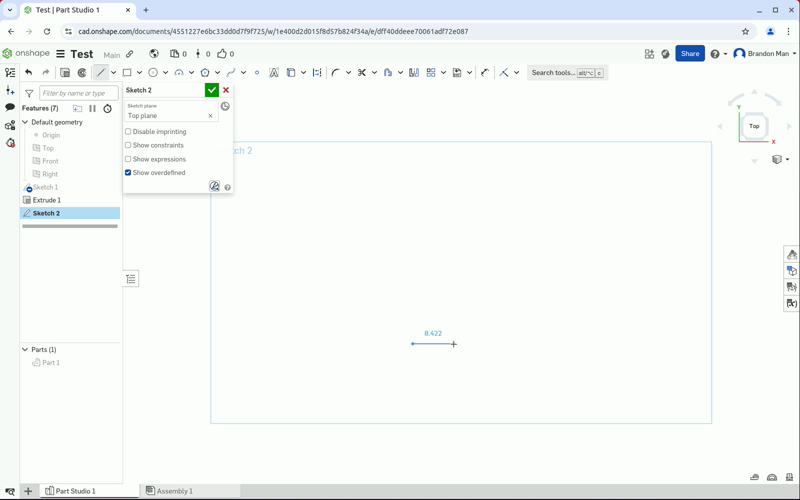
click(453, 343)
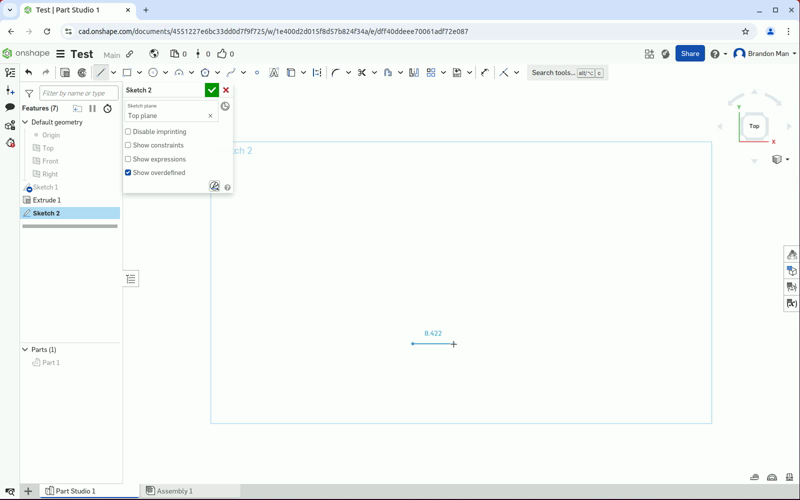
key_up(shift)
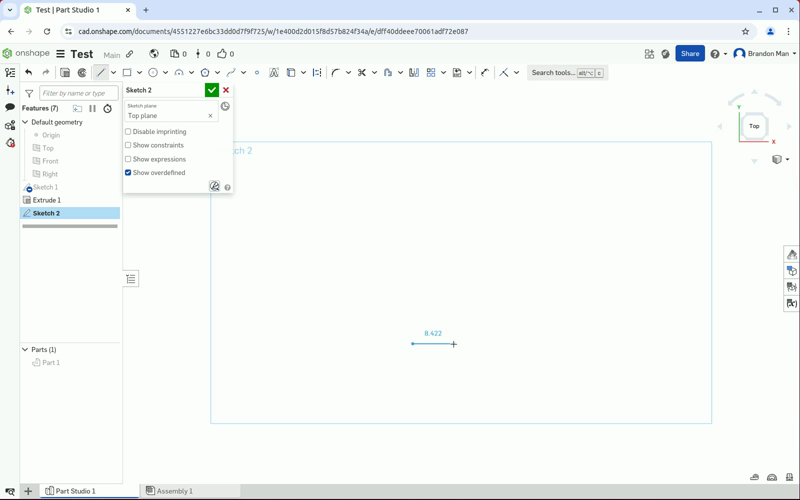
key_down(shift)
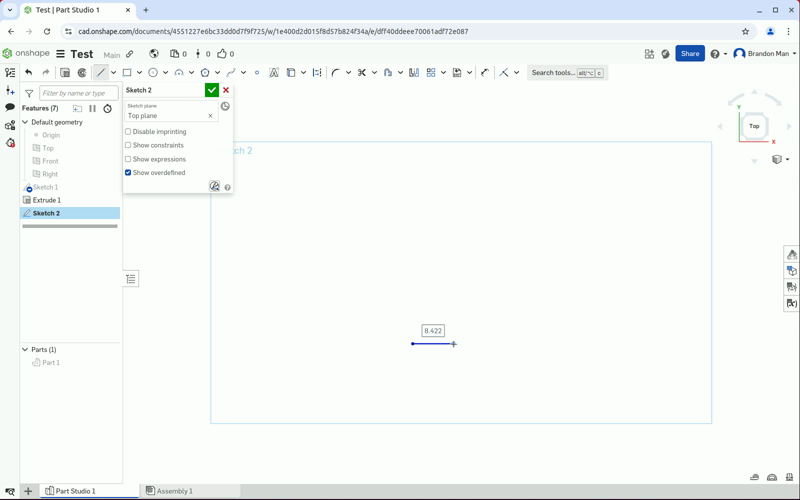
mouse_move(453, 253)
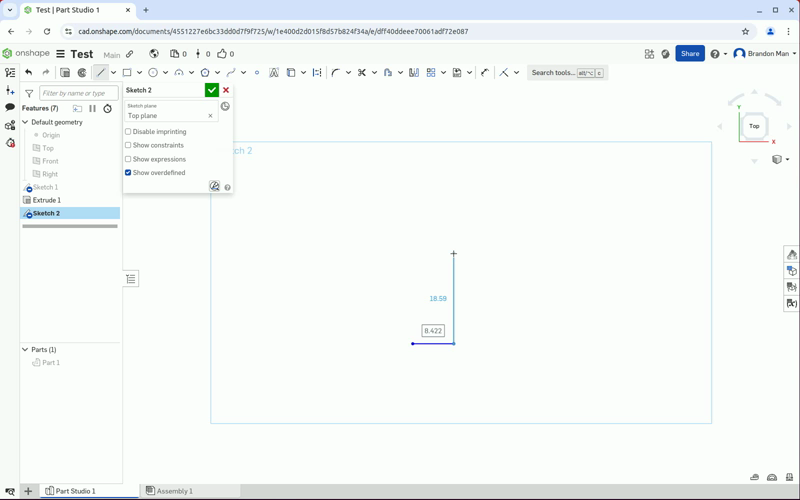
click(453, 253)
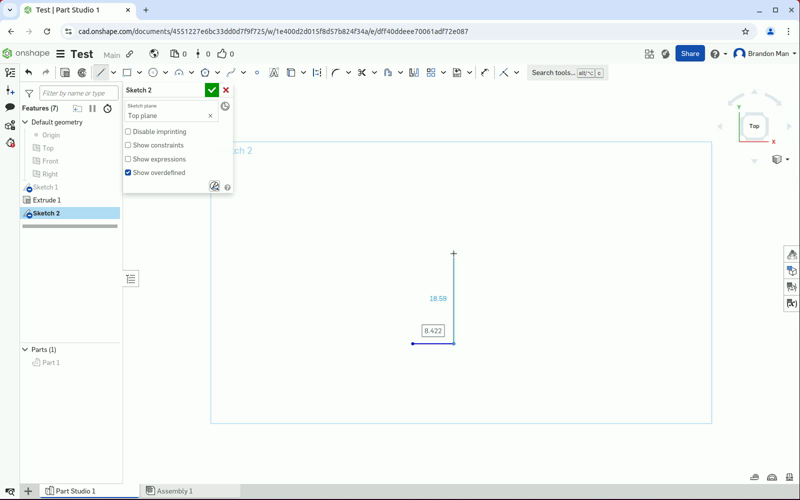
key_up(shift)
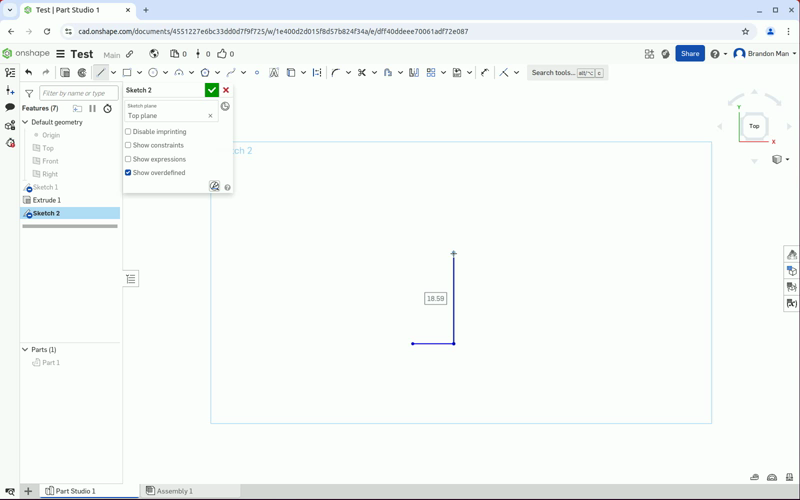
key_down(shift)
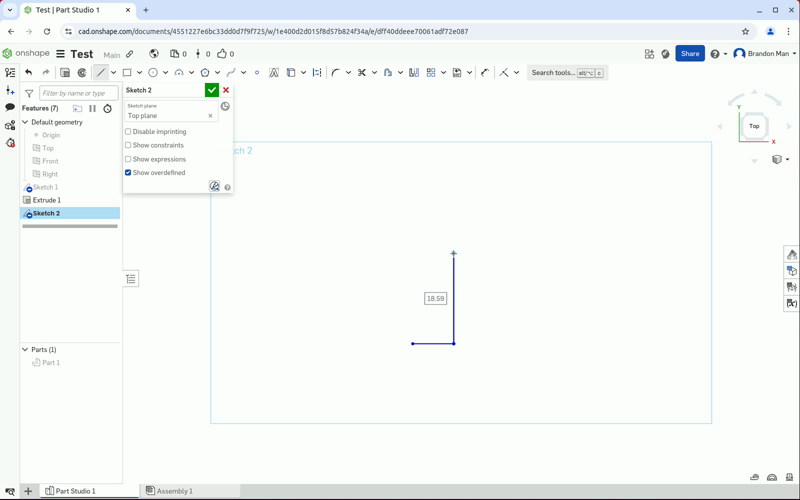
mouse_move(483, 253)
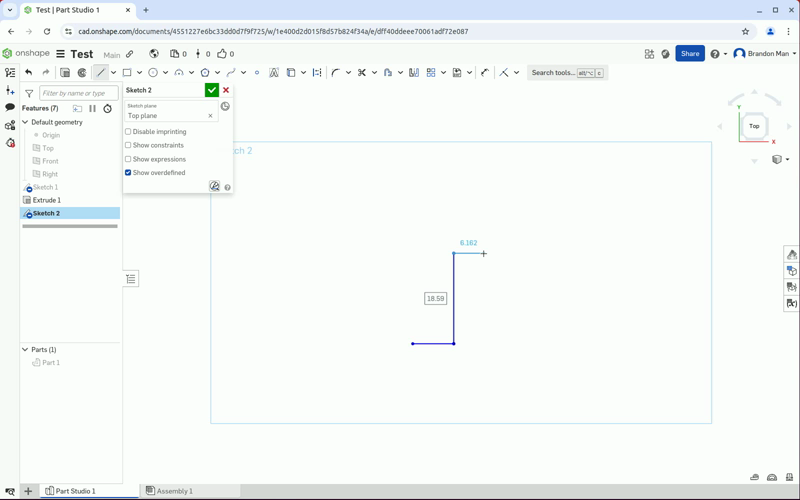
mouse_move(412, 253)
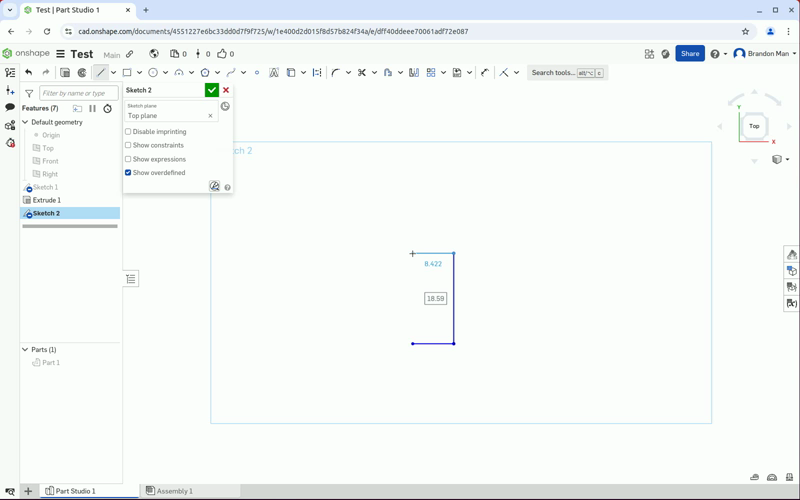
click(412, 253)
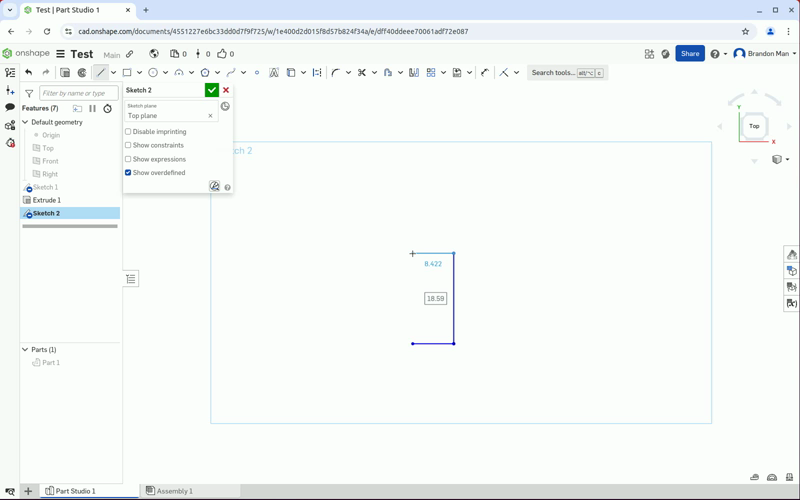
key_up(shift)
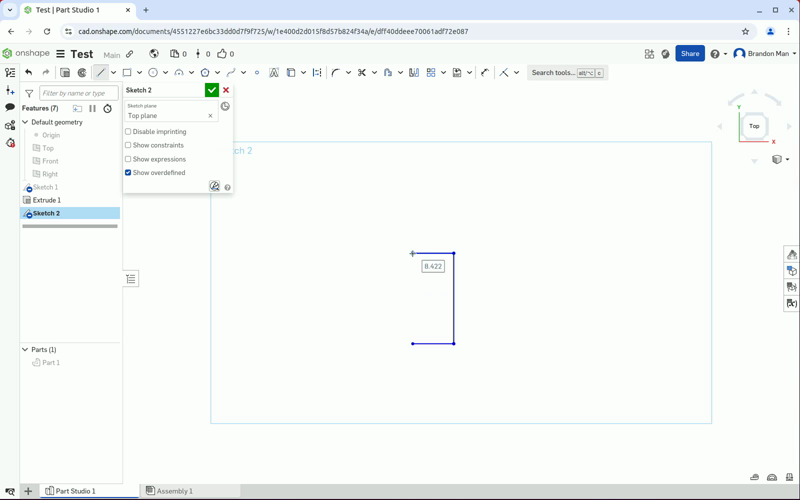
key_down(shift)
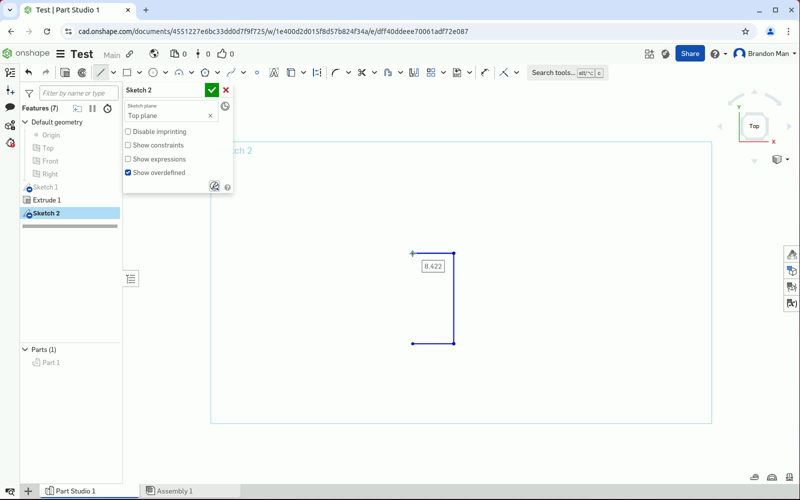
mouse_move(412, 343)
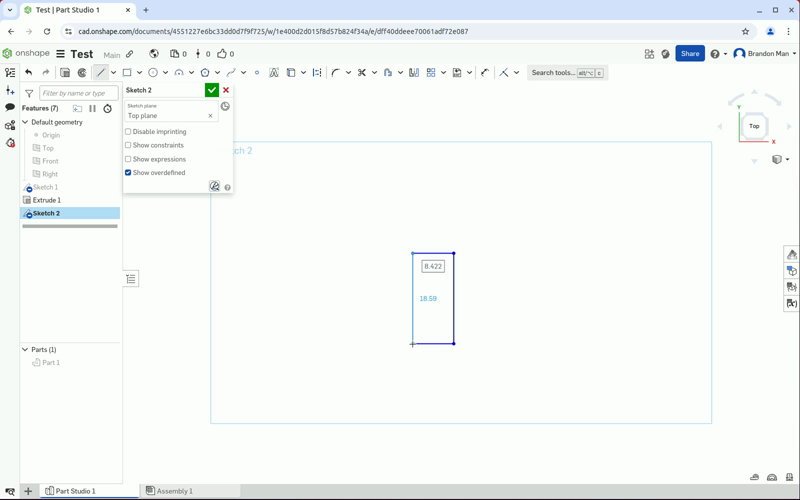
key_up(shift)
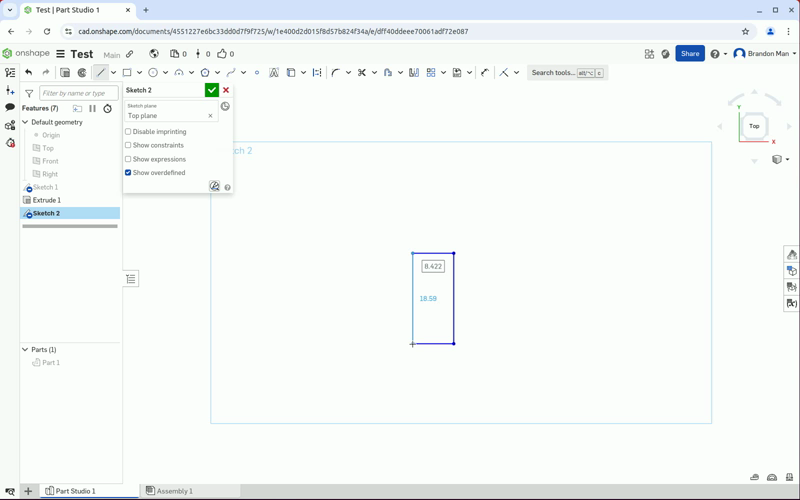
click(412, 343)
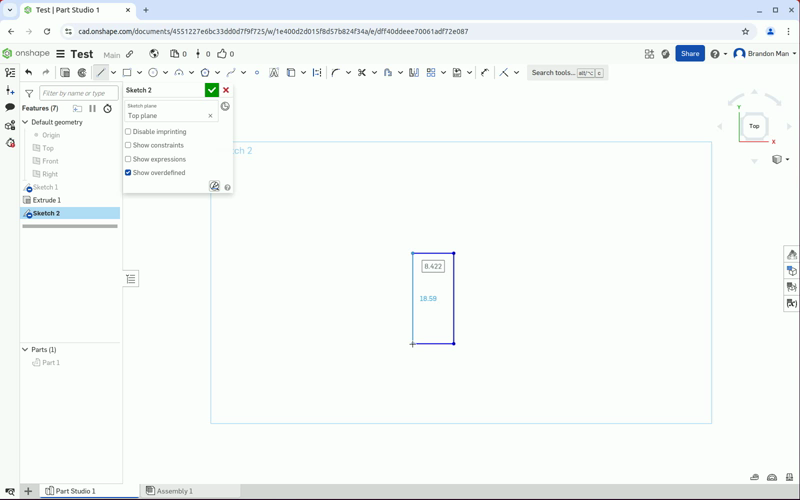
key(esc)
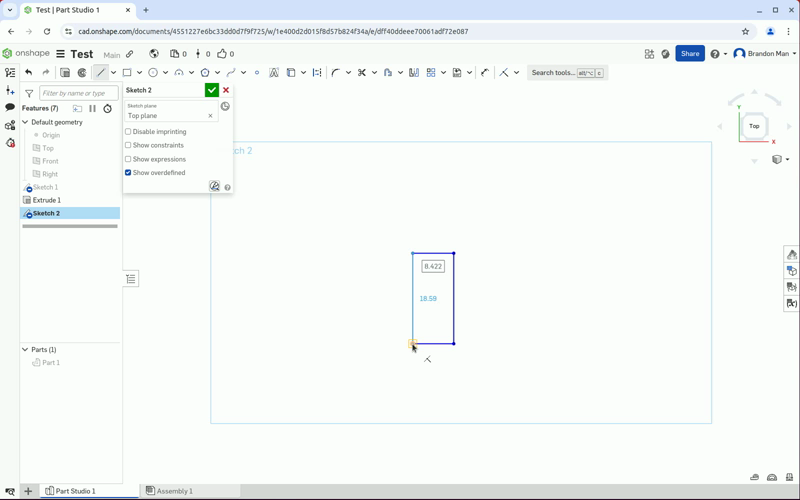
mouse_move(445, 321)
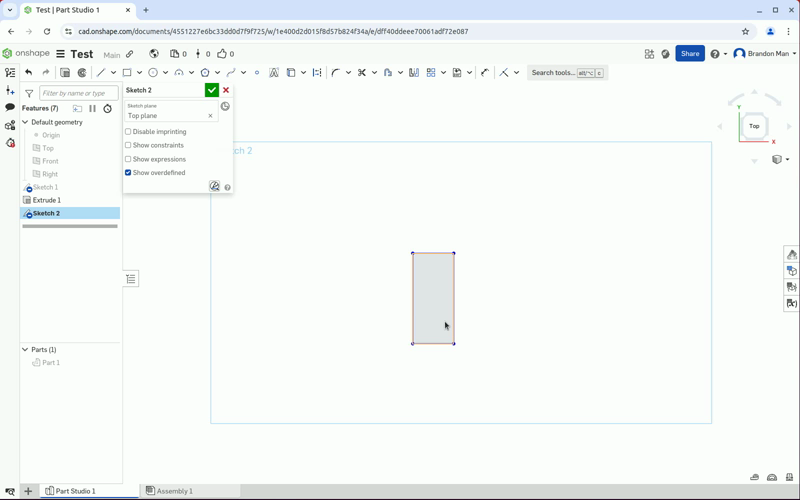
click(445, 321)
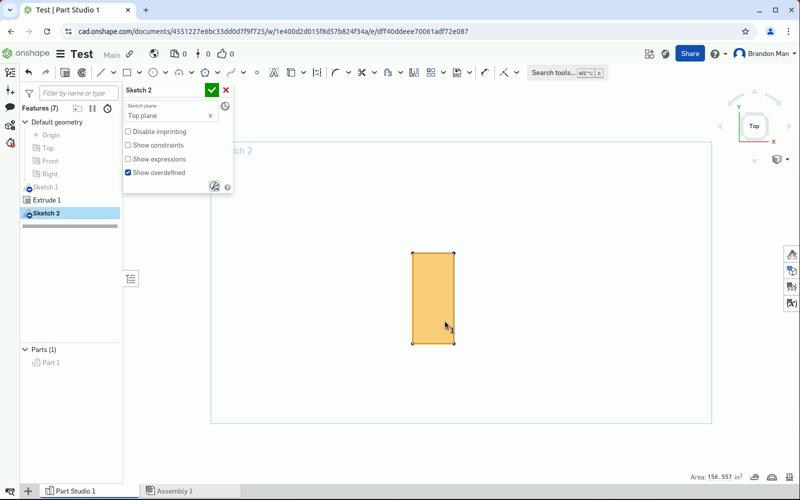
mouse_move(73, 352)
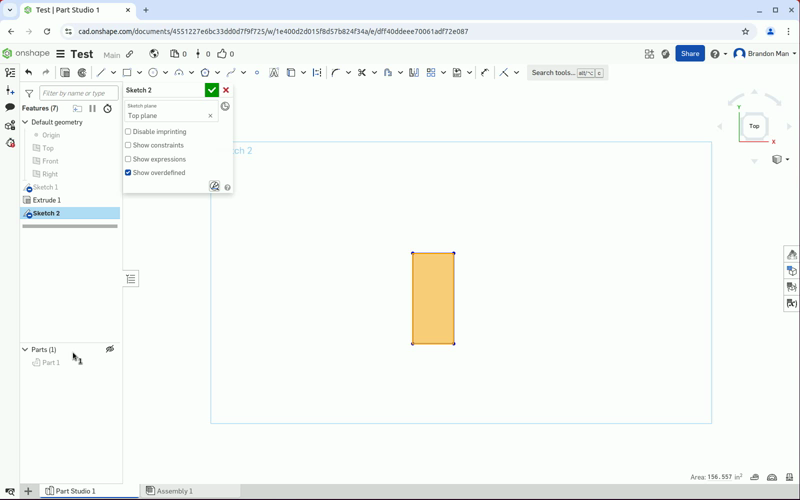
key(shift+y)
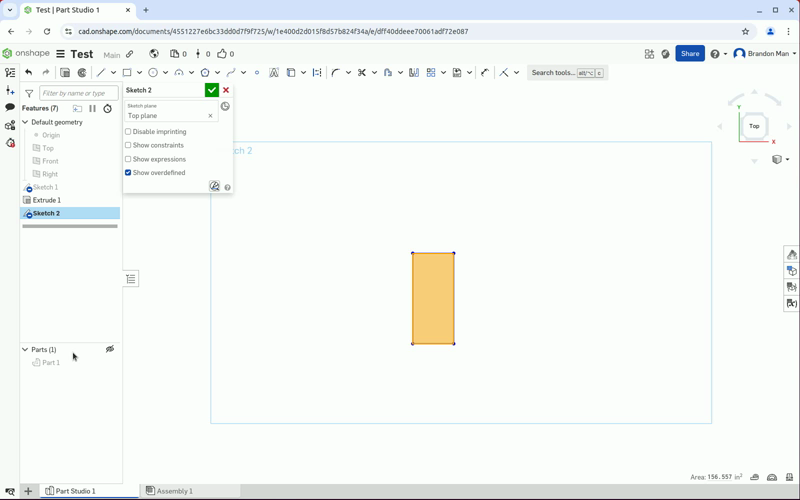
key(shift+e)
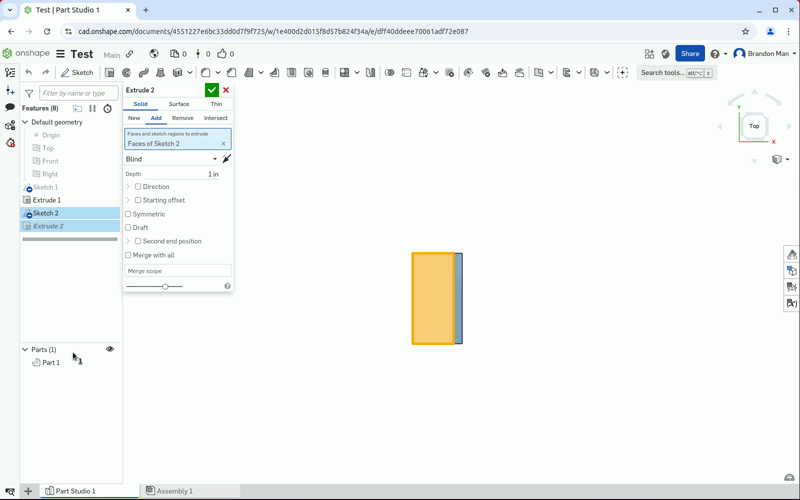
mouse_move(143, 106)
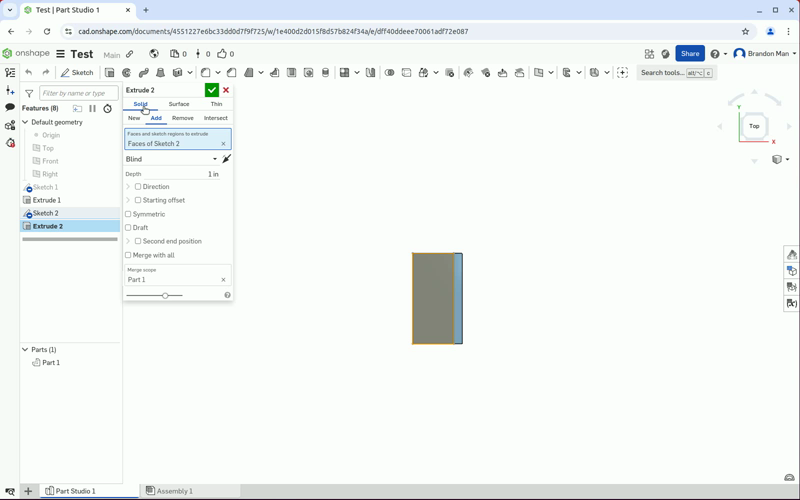
click(143, 106)
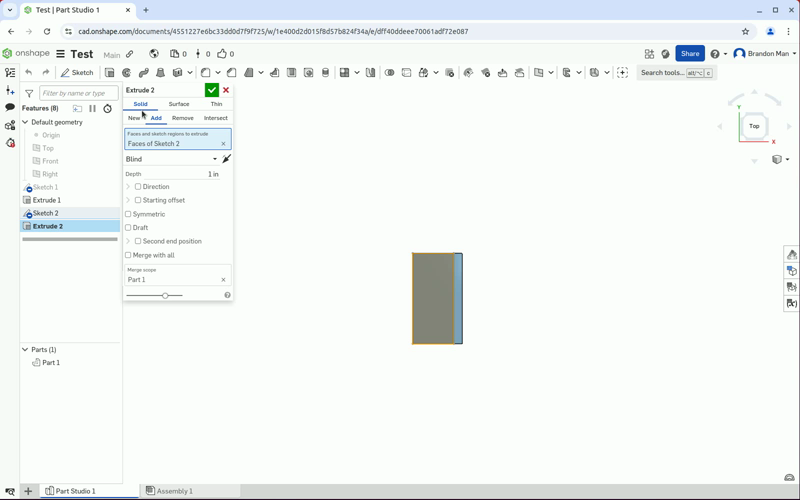
mouse_move(137, 120)
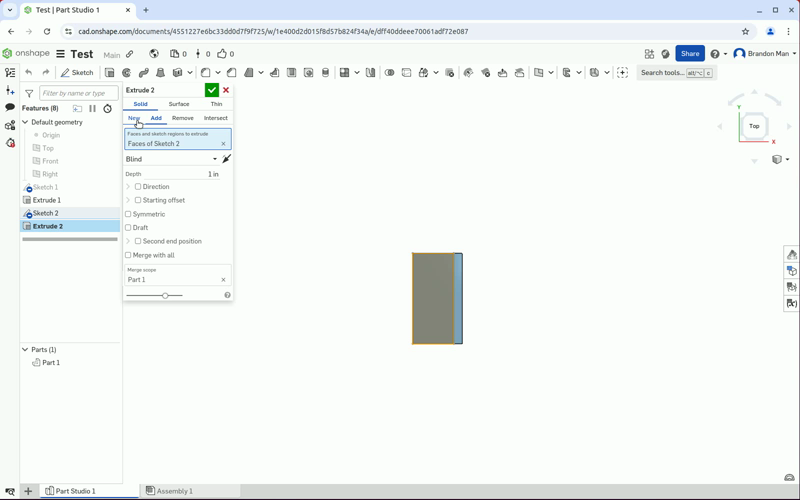
click(137, 120)
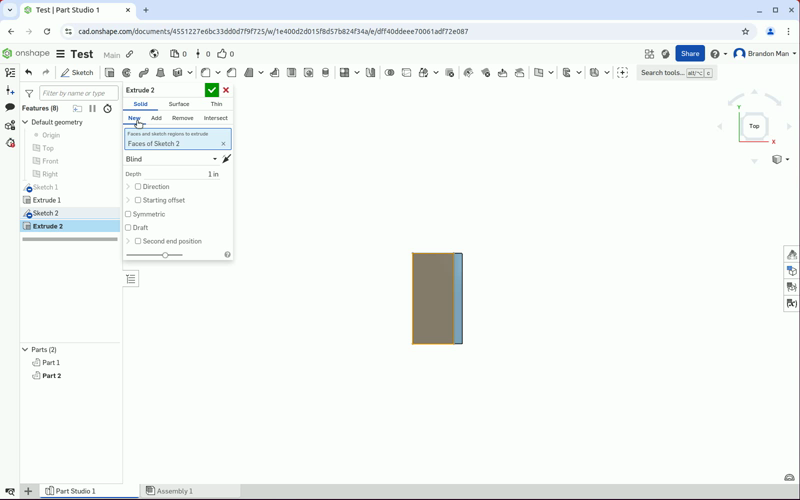
key(tab, 4)
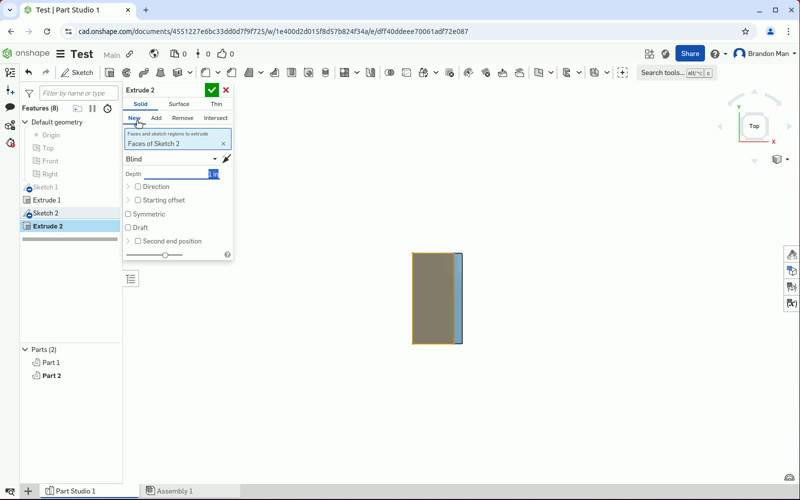
text(23.108)
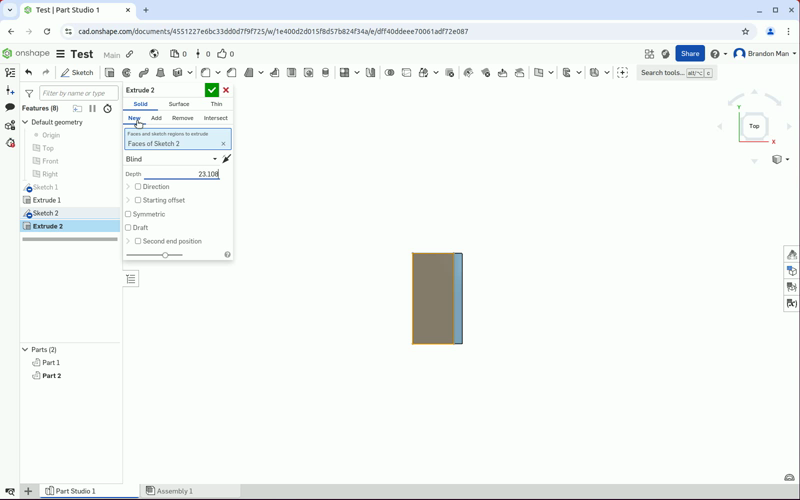
key(enter)
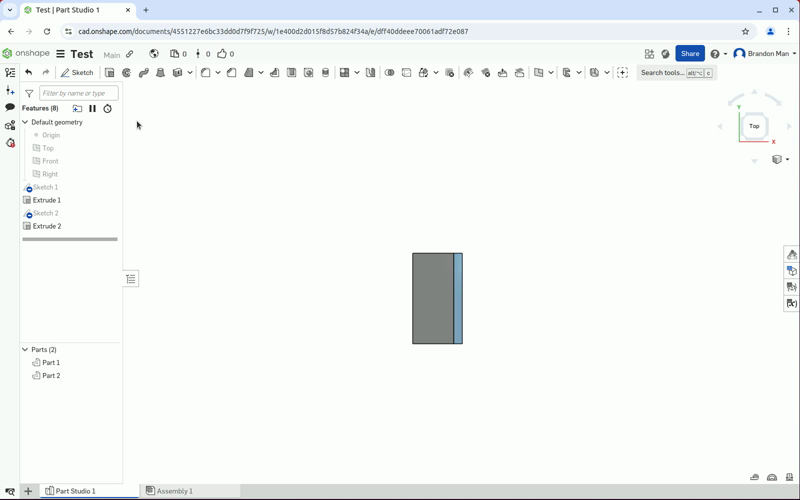
key(shift+h)
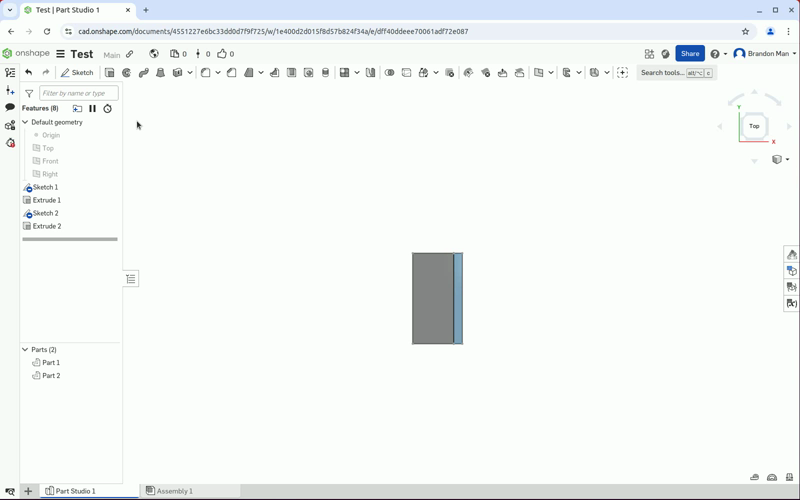
key(shift+h)
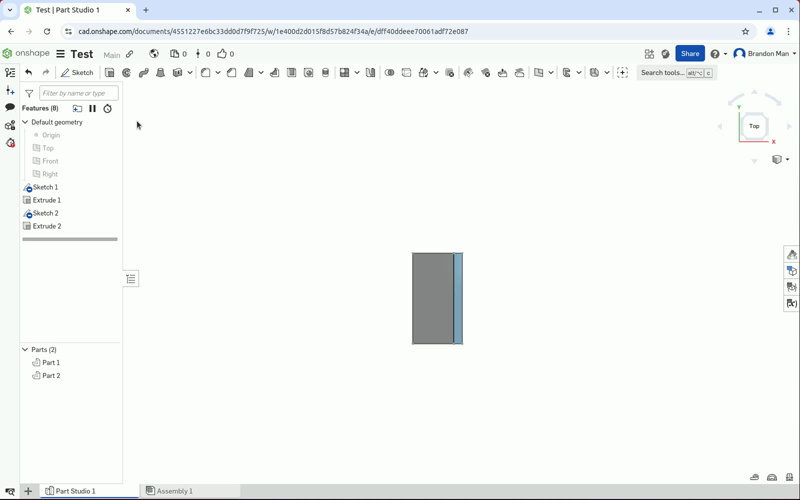
key(shift+7)
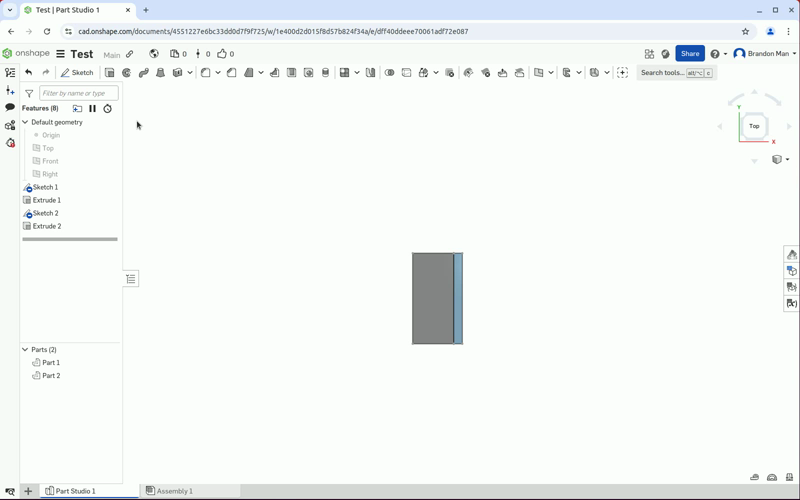
key(up, 3)
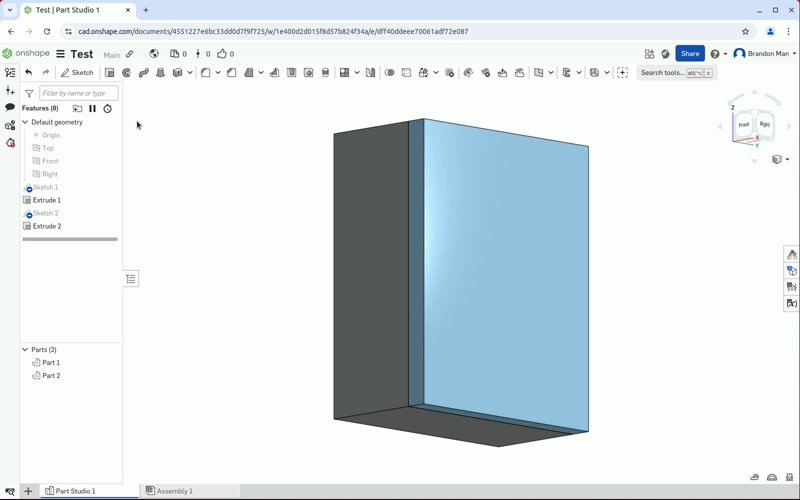
key(left, 3)
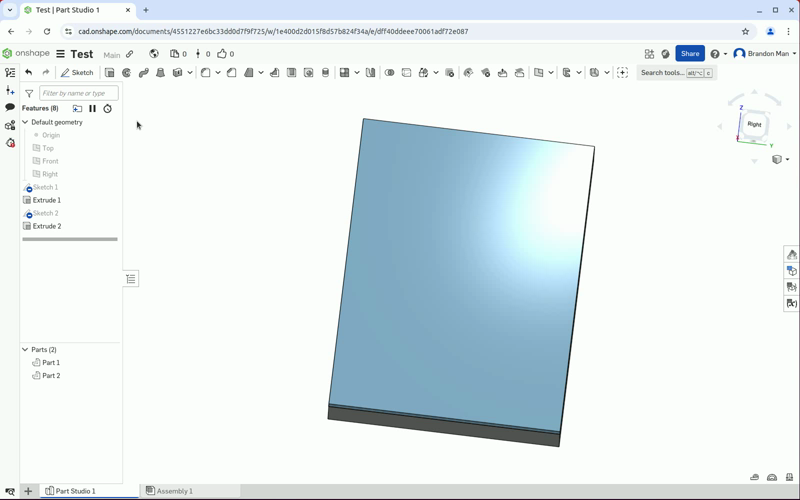
key(right, 3)
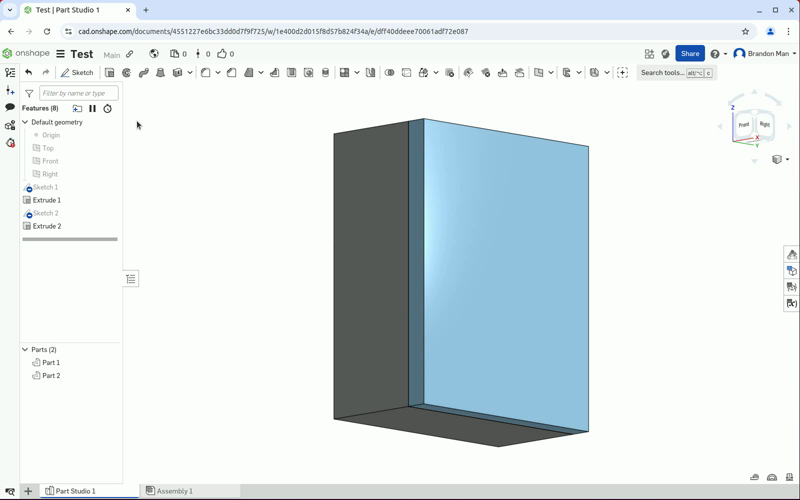
key(down, 3)
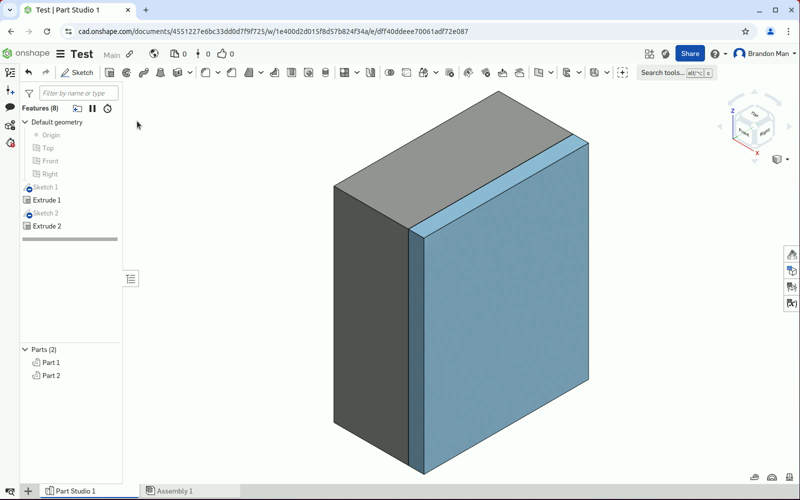
mouse_move(73, 189)
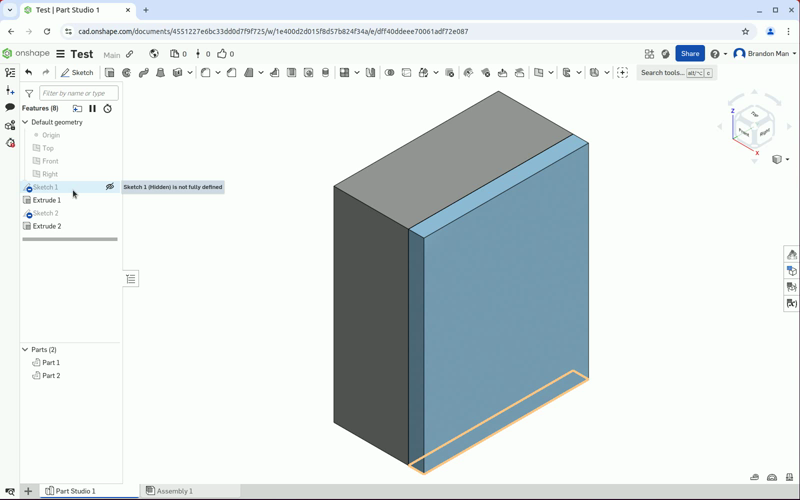
click(73, 189)